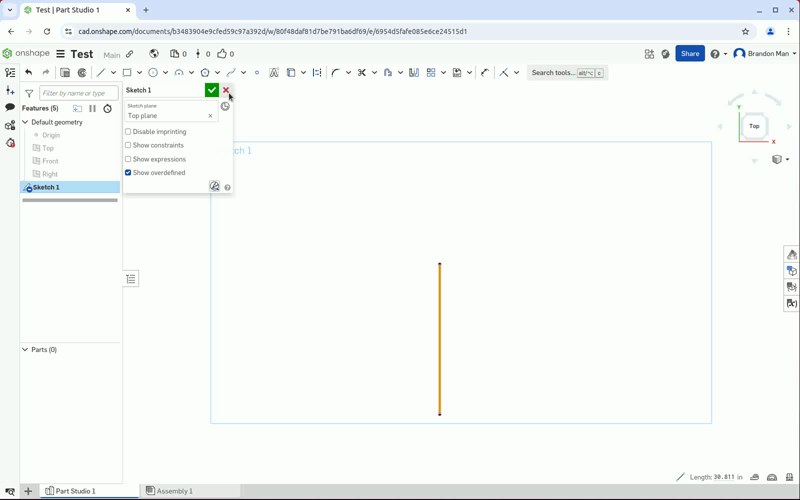
key(shift+h)
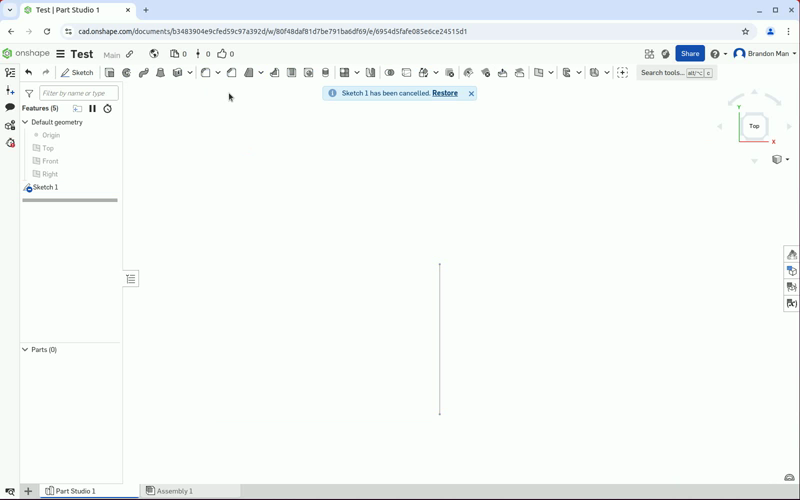
key(shift+s)
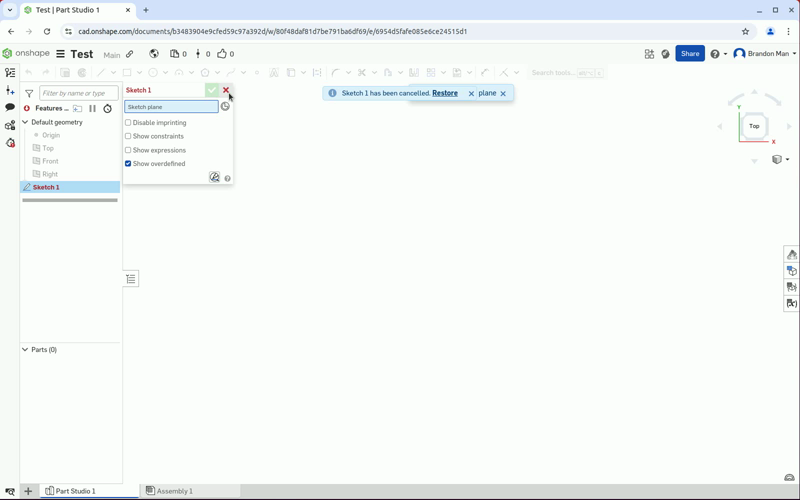
mouse_move(73, 150)
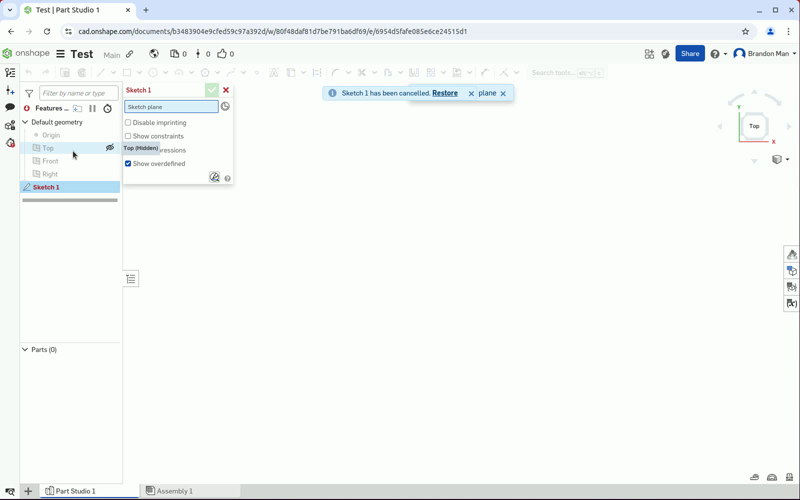
click(73, 150)
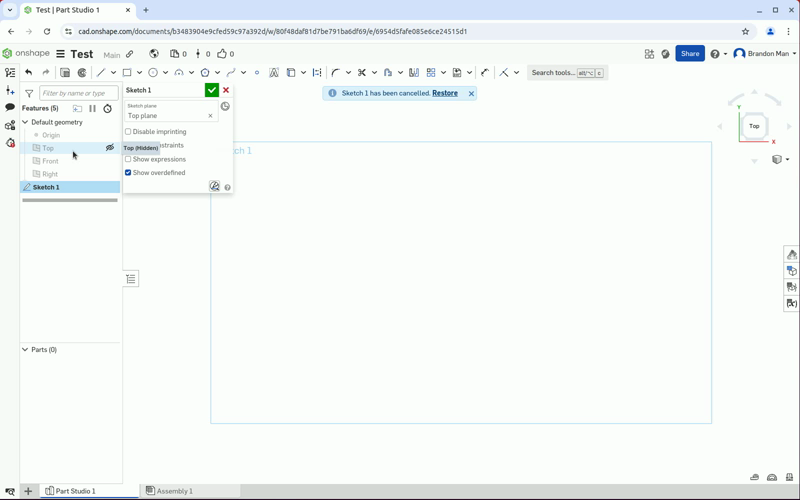
mouse_move(73, 352)
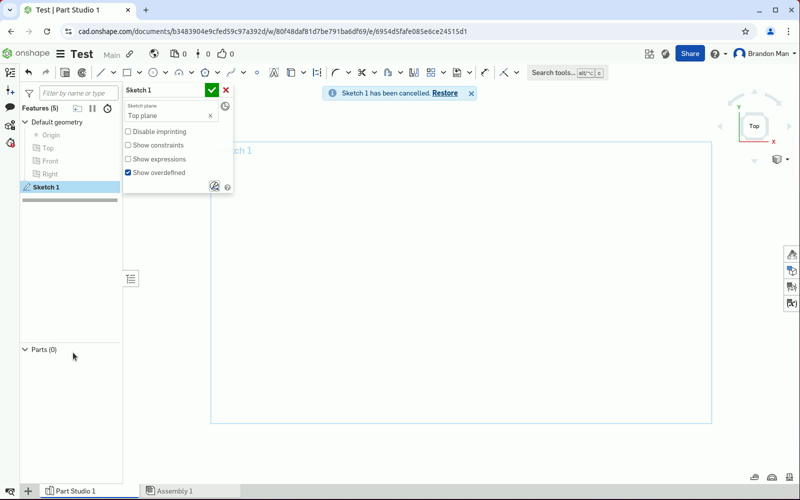
key(y)
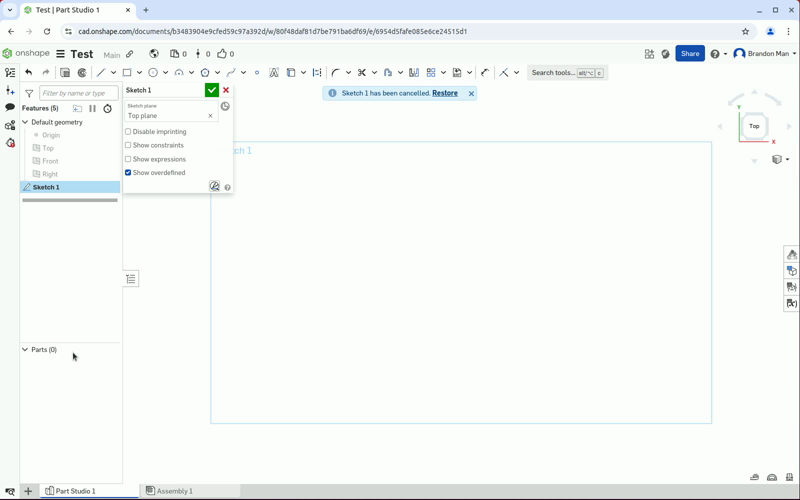
key(c)
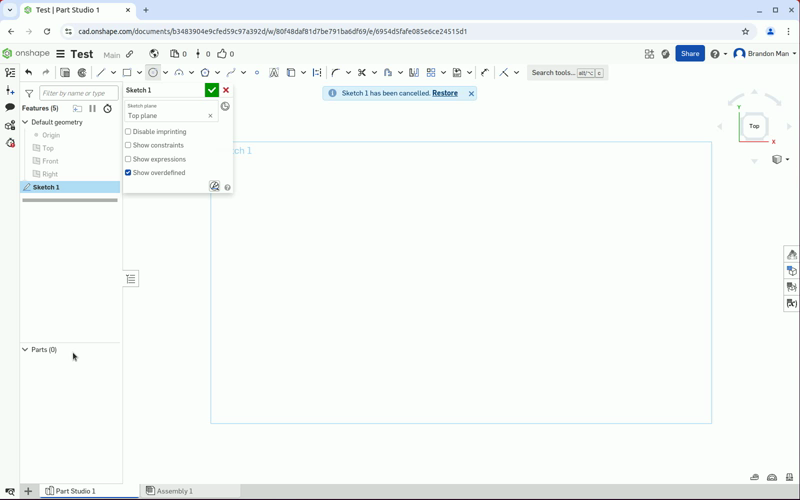
key_down(shift)
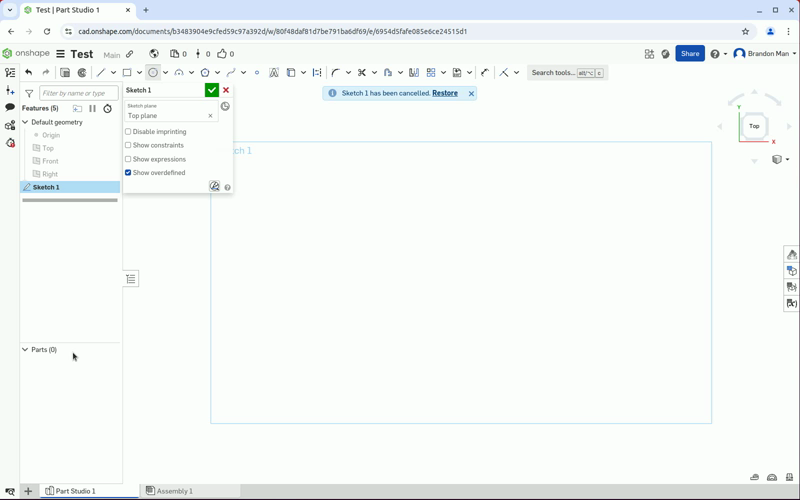
mouse_move(460, 282)
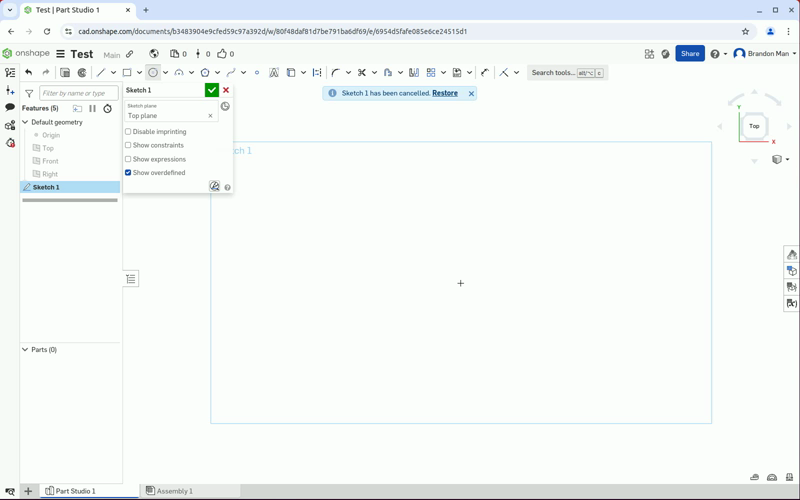
click(460, 282)
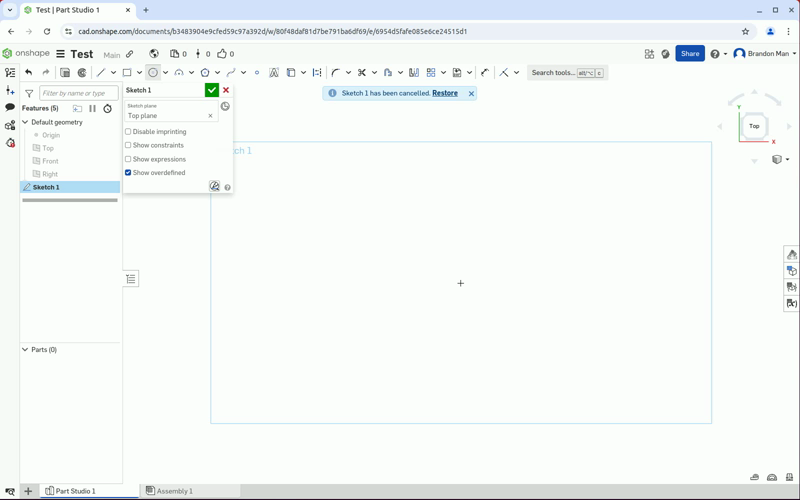
key_up(shift)
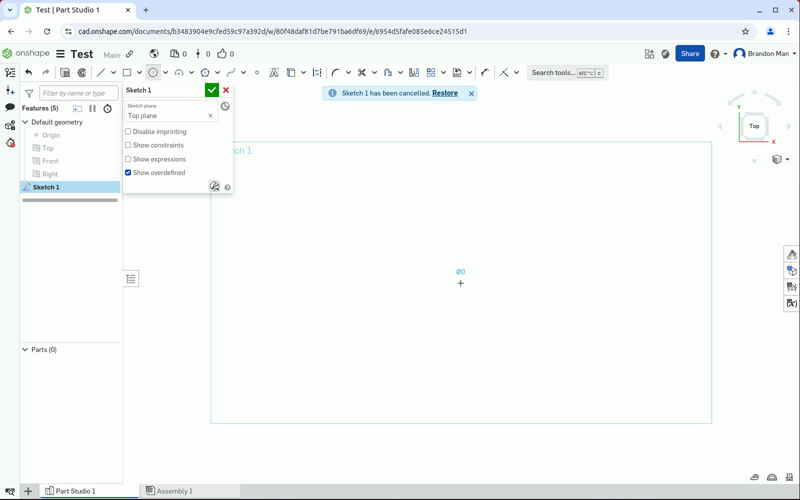
mouse_move(479, 282)
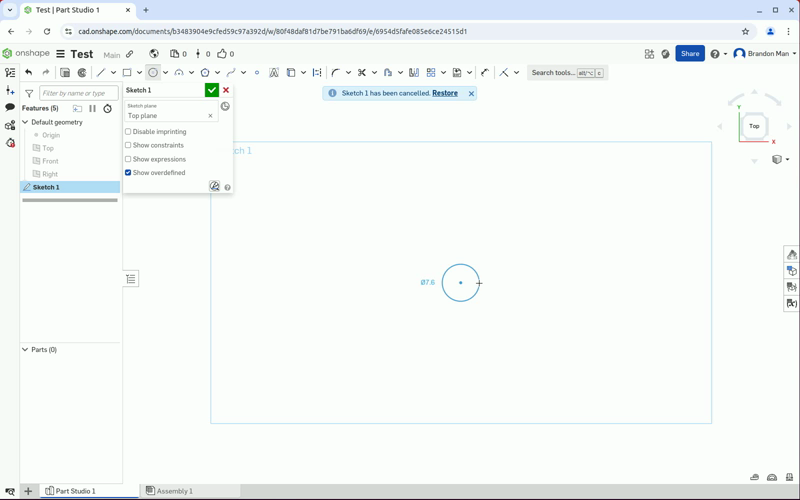
click(479, 282)
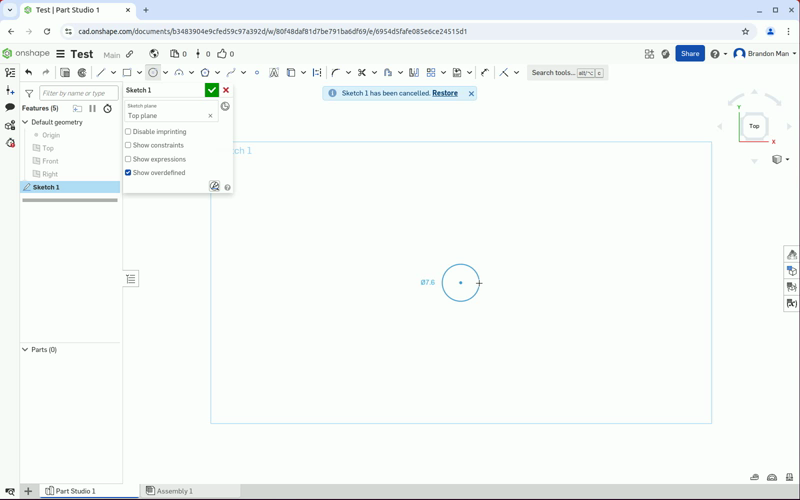
key(esc)
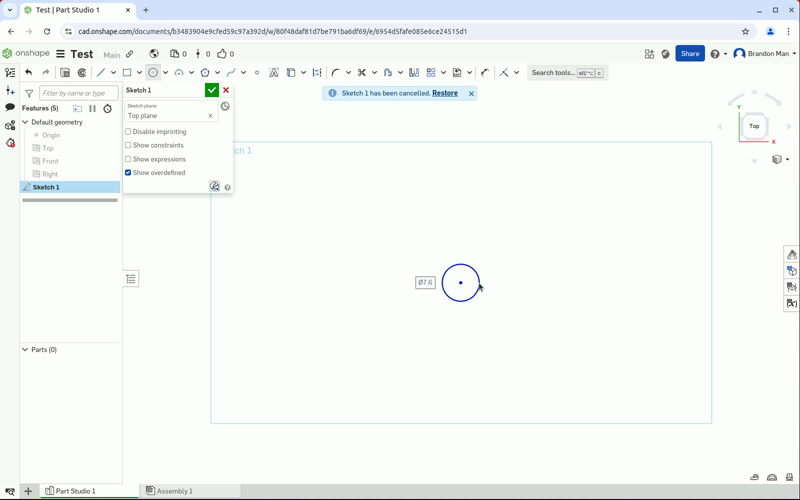
key(c)
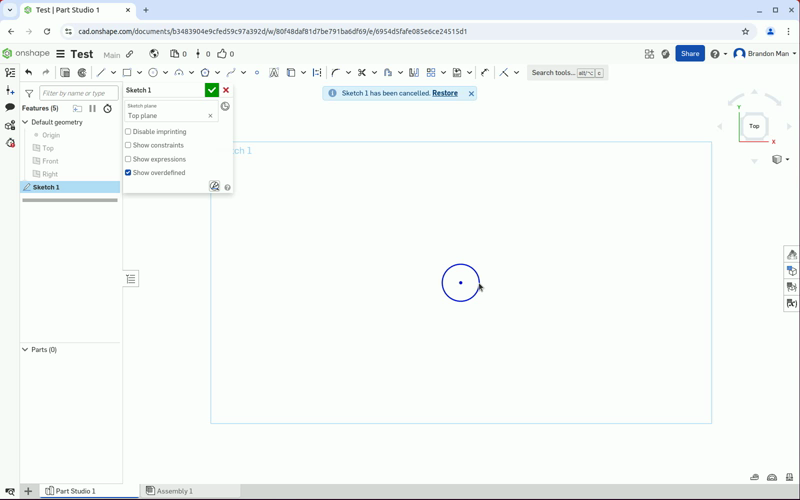
key_down(shift)
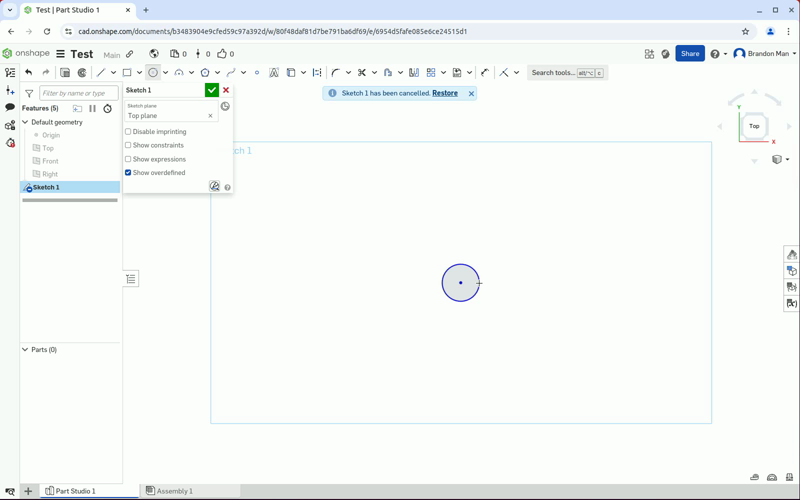
mouse_move(460, 282)
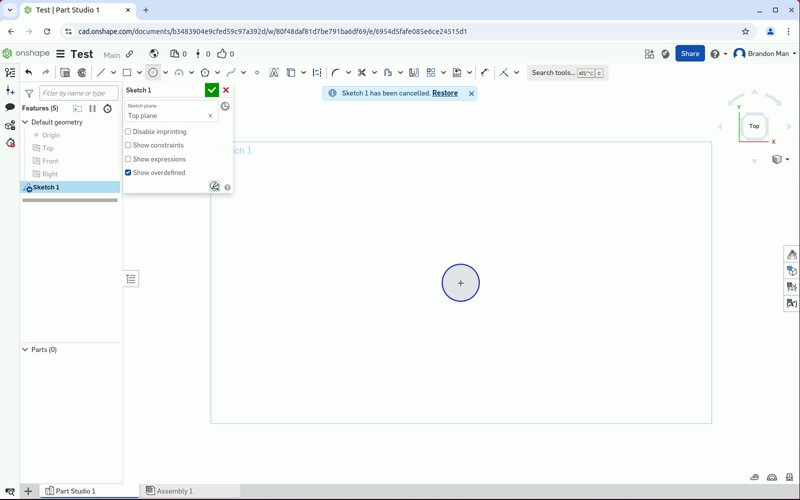
click(460, 282)
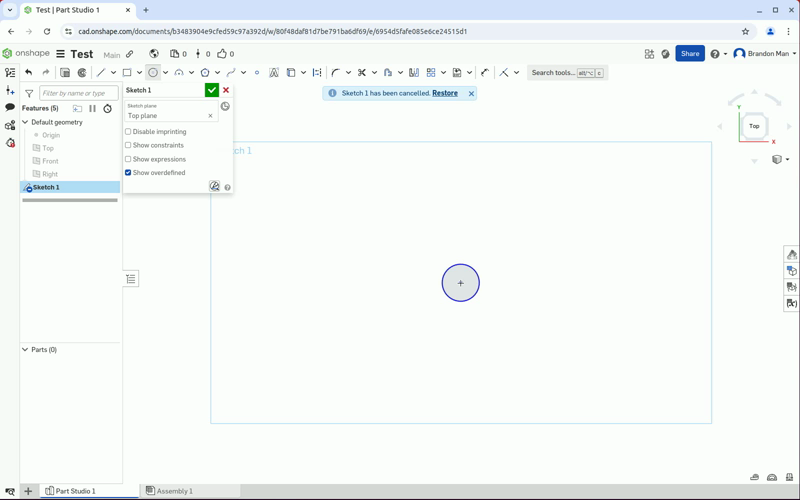
key_up(shift)
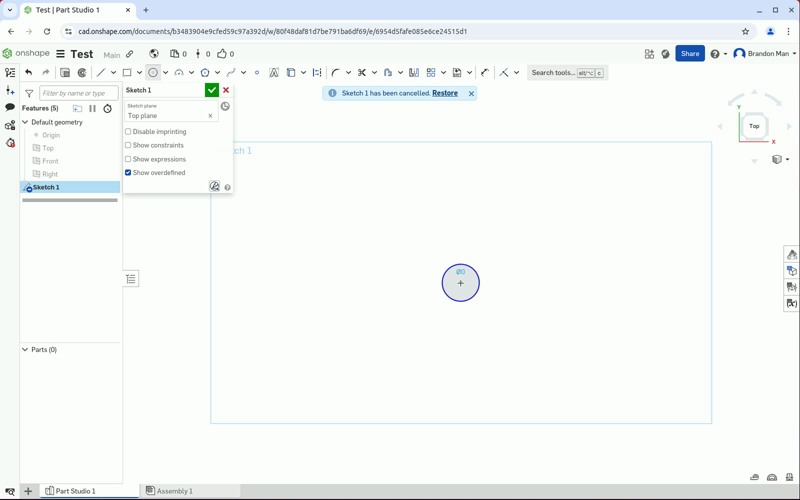
mouse_move(470, 282)
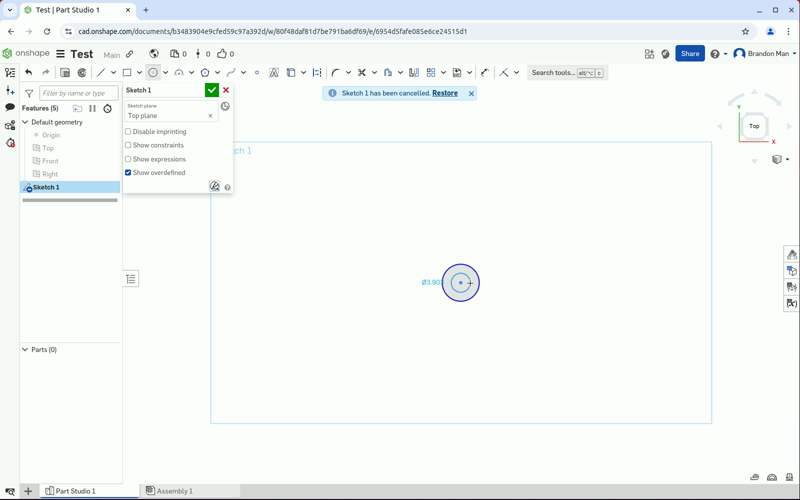
click(470, 282)
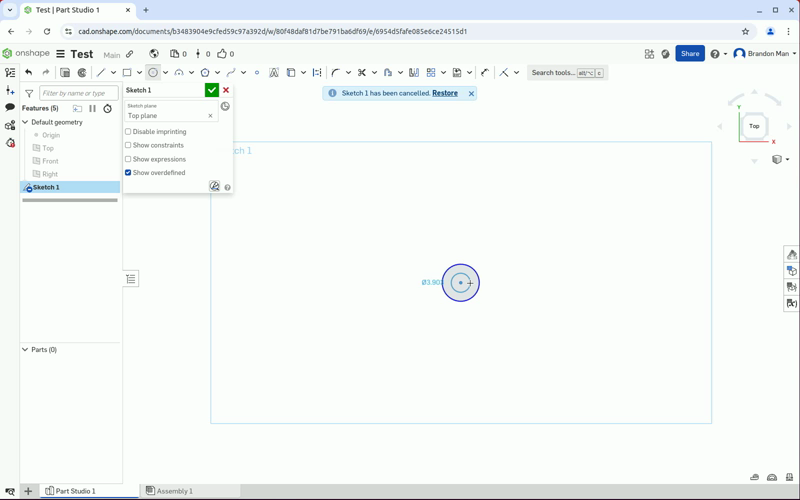
key(esc)
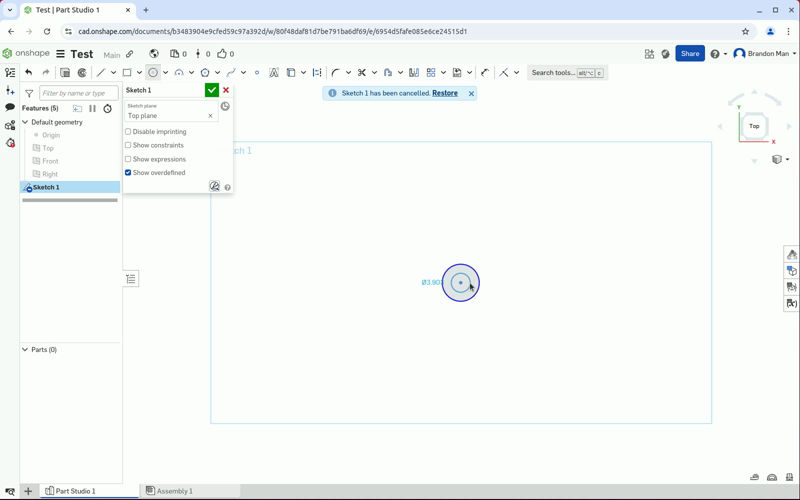
mouse_move(468, 290)
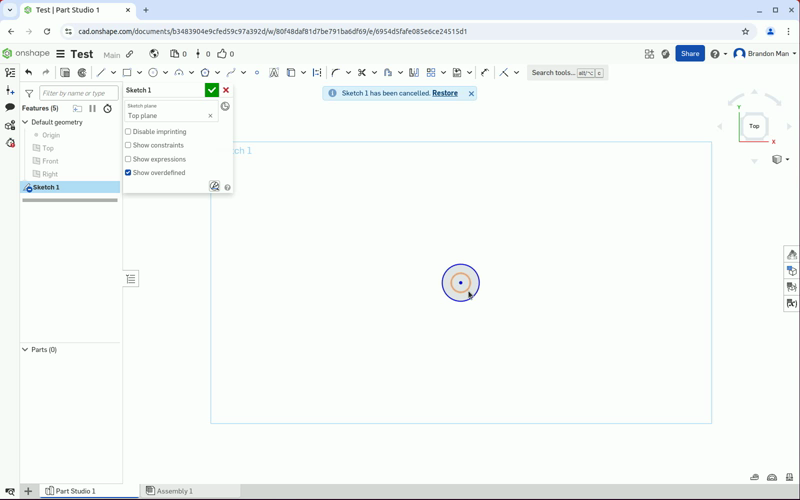
scroll(6)
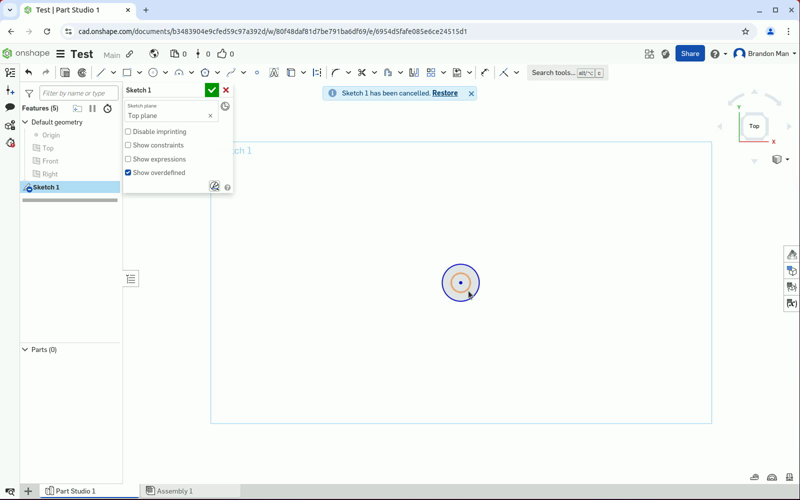
scroll(6)
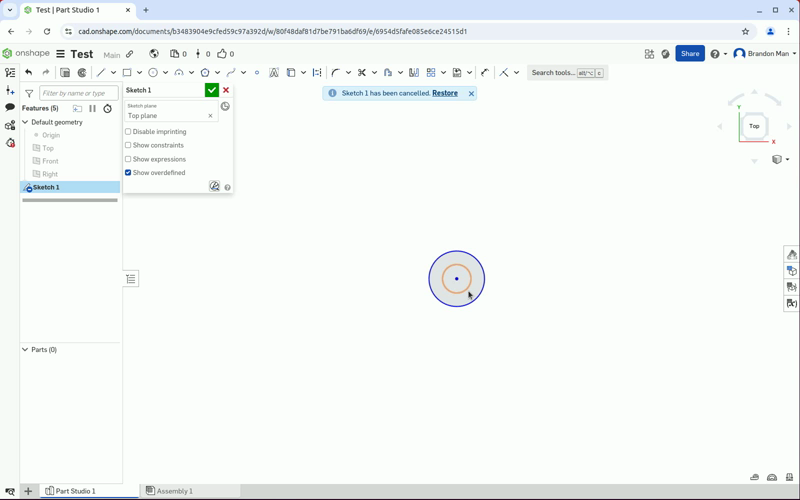
scroll(6)
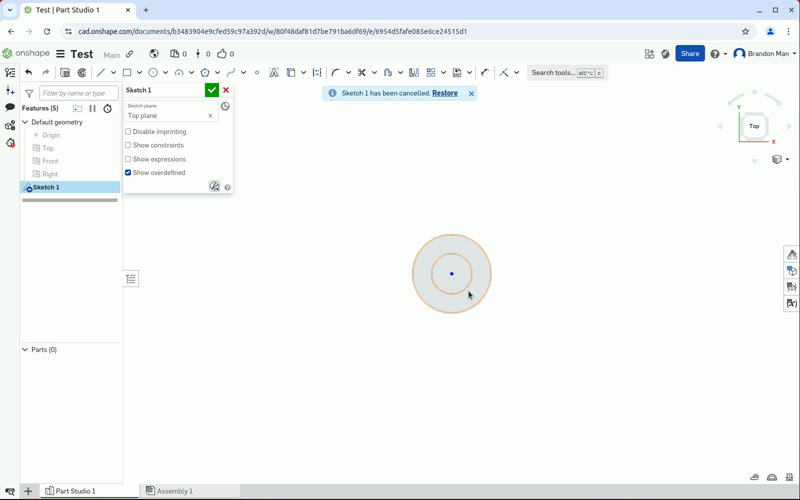
scroll(6)
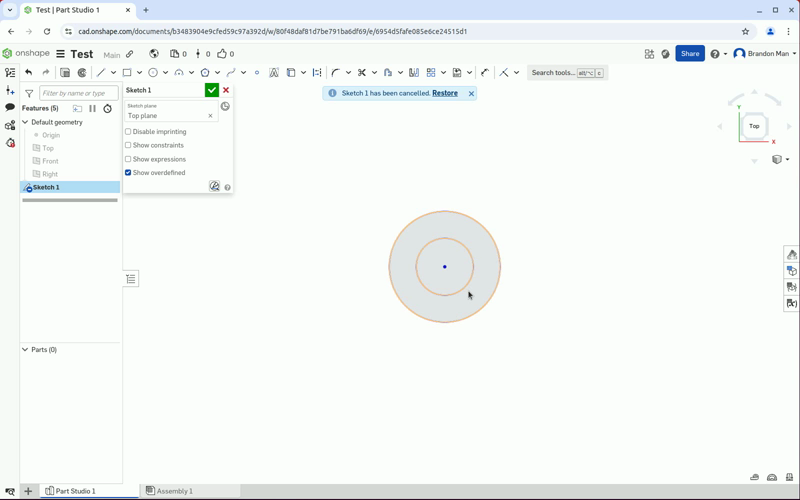
scroll(6)
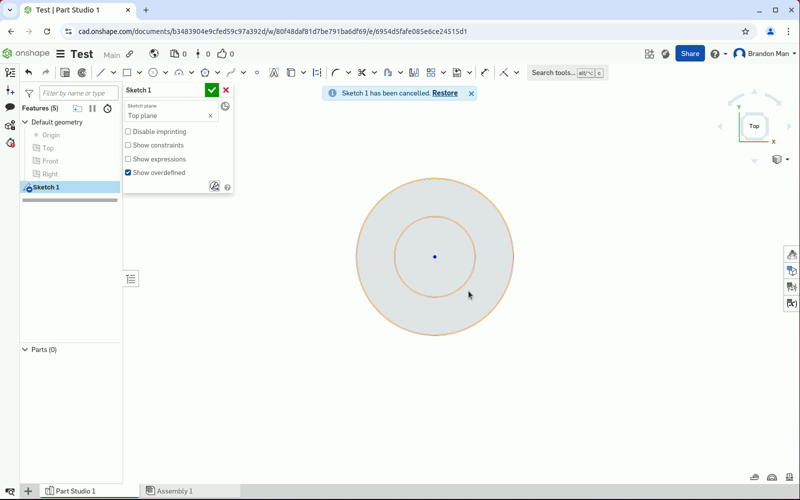
scroll(6)
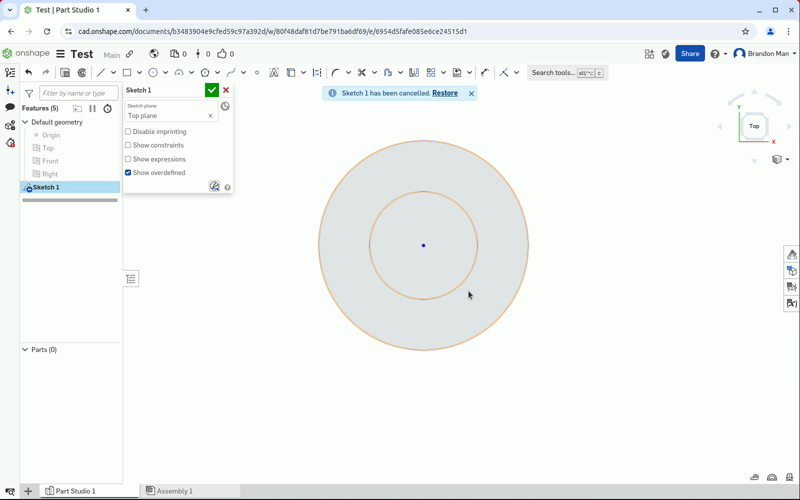
scroll(6)
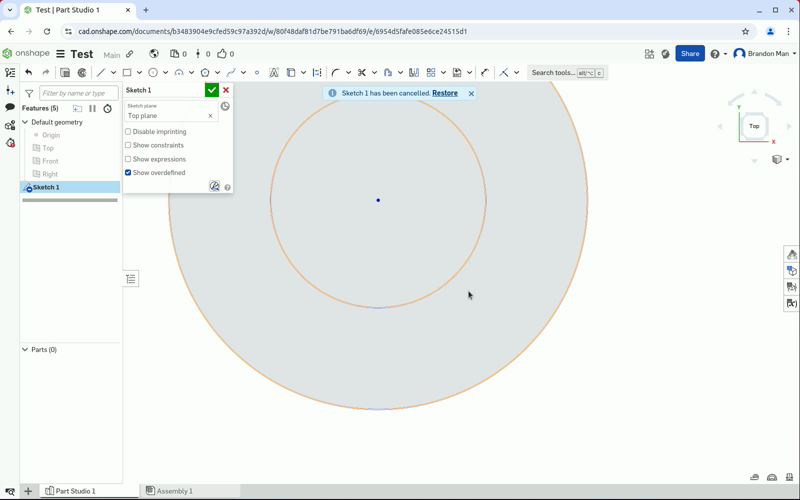
click(468, 290)
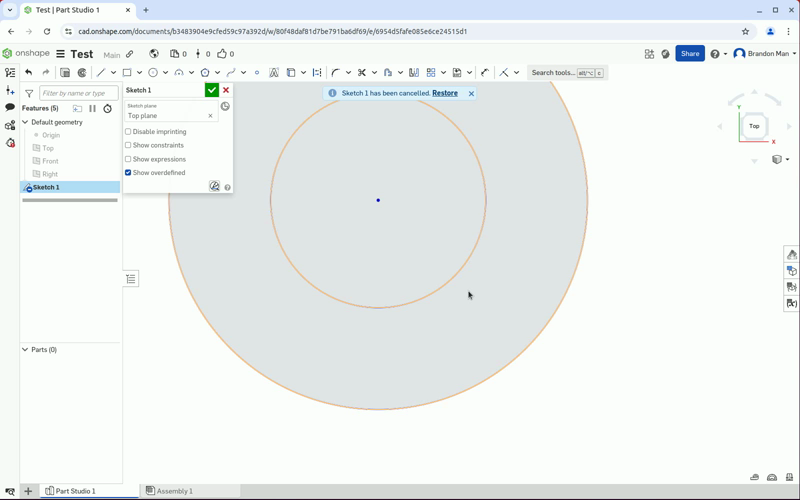
scroll(-6)
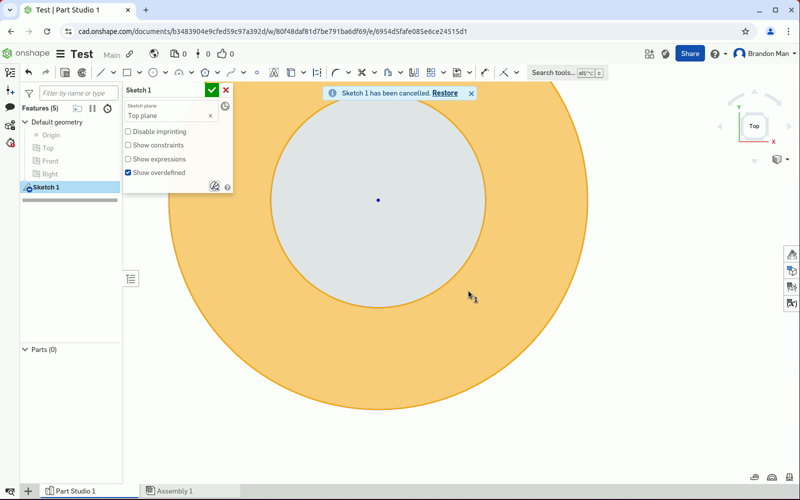
scroll(-6)
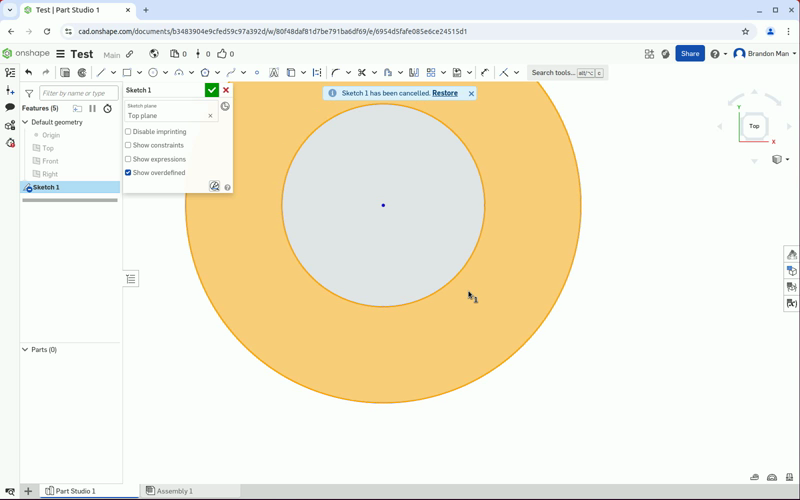
scroll(-6)
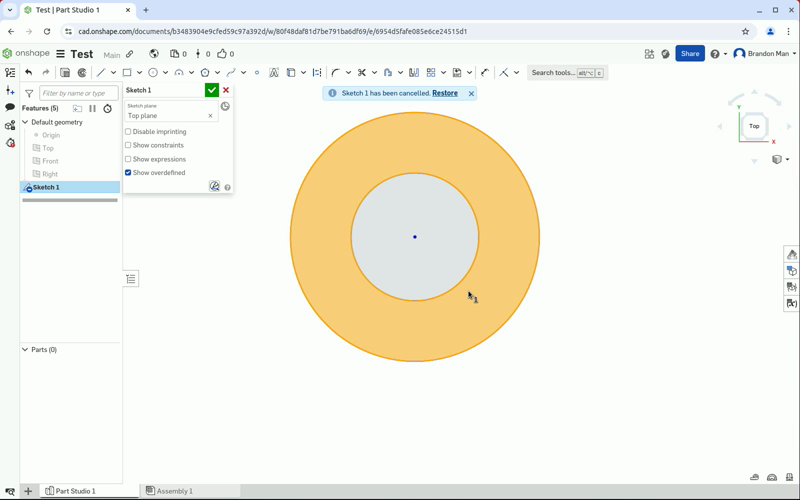
scroll(-6)
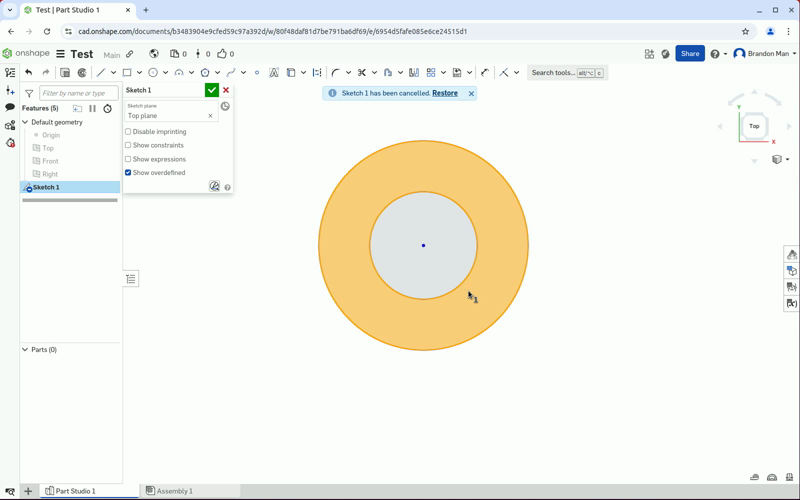
scroll(-6)
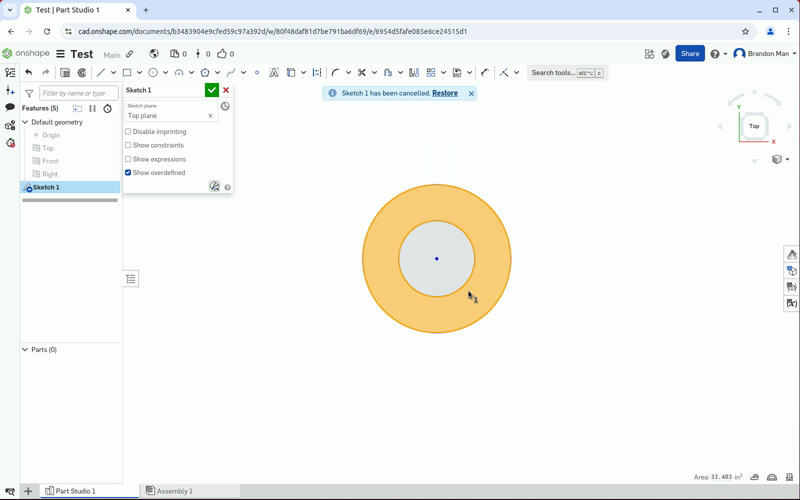
scroll(-6)
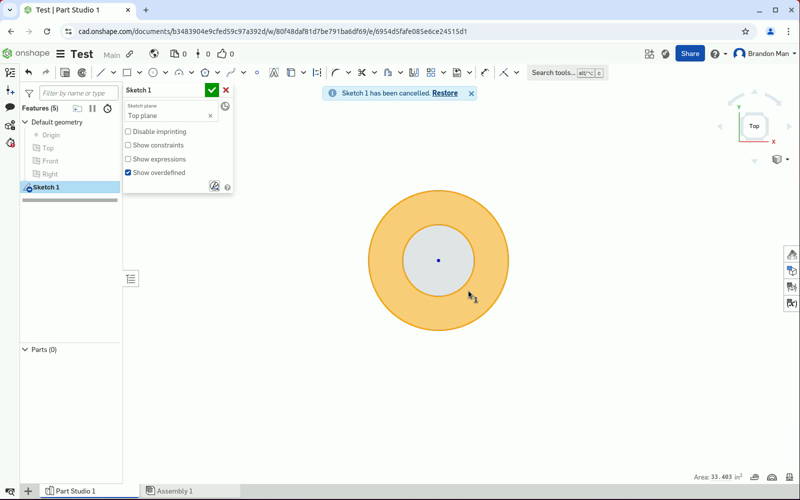
scroll(-6)
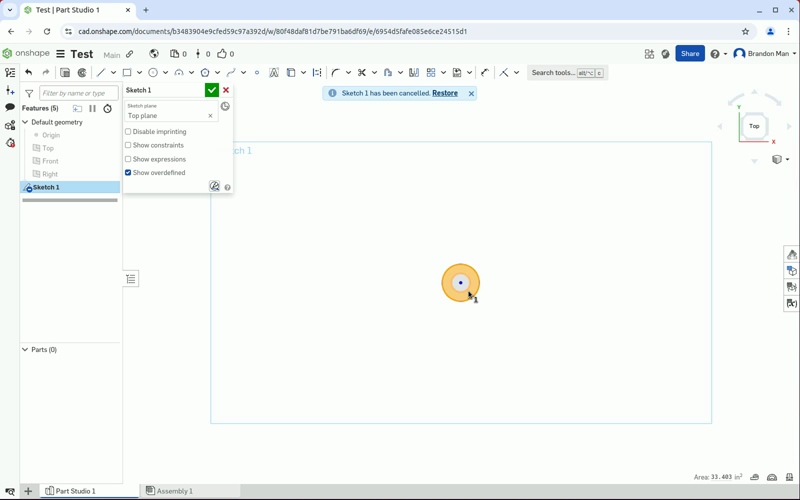
mouse_move(73, 352)
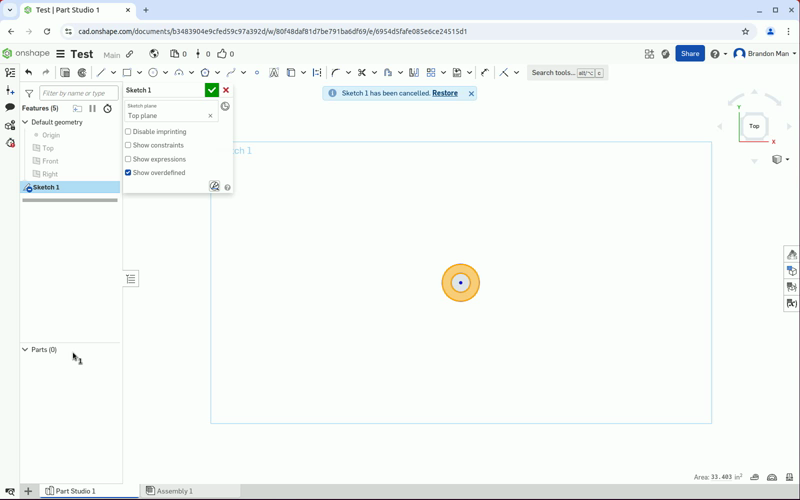
key(shift+y)
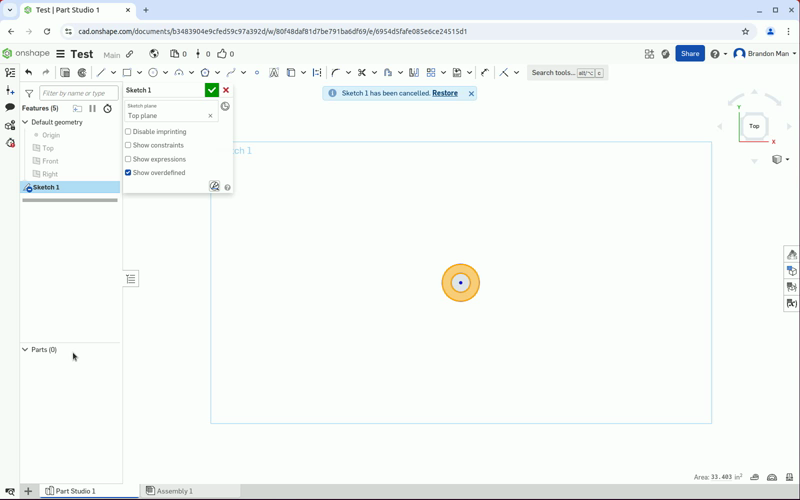
key(shift+e)
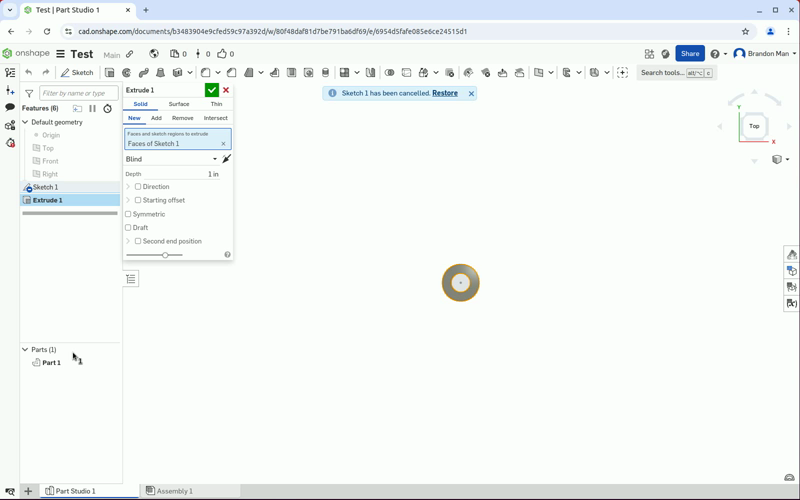
mouse_move(143, 106)
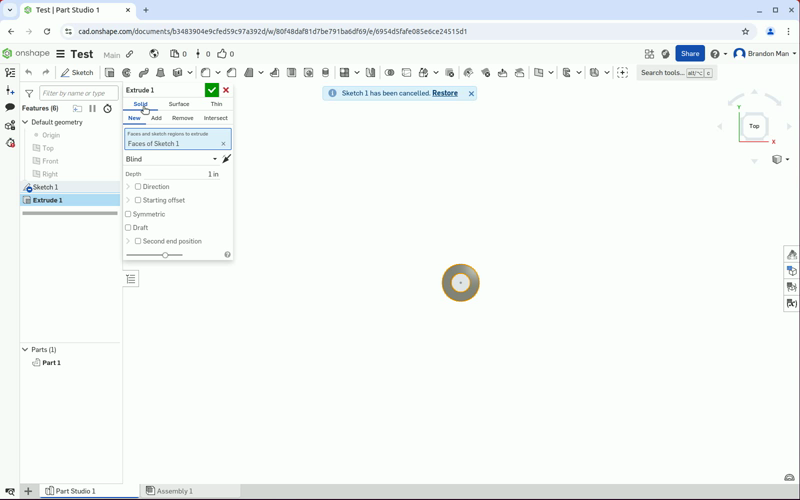
click(143, 106)
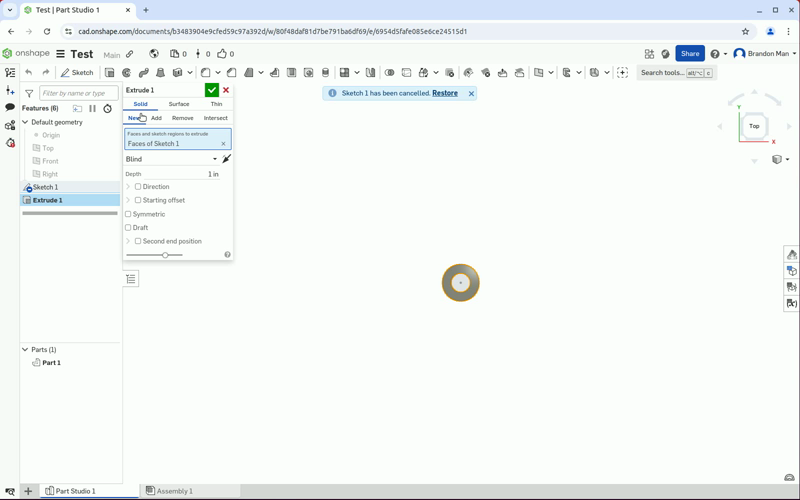
mouse_move(137, 120)
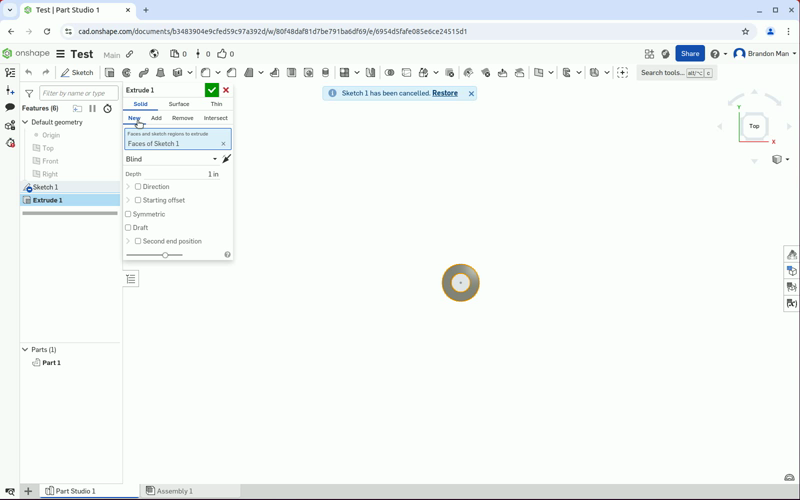
click(137, 120)
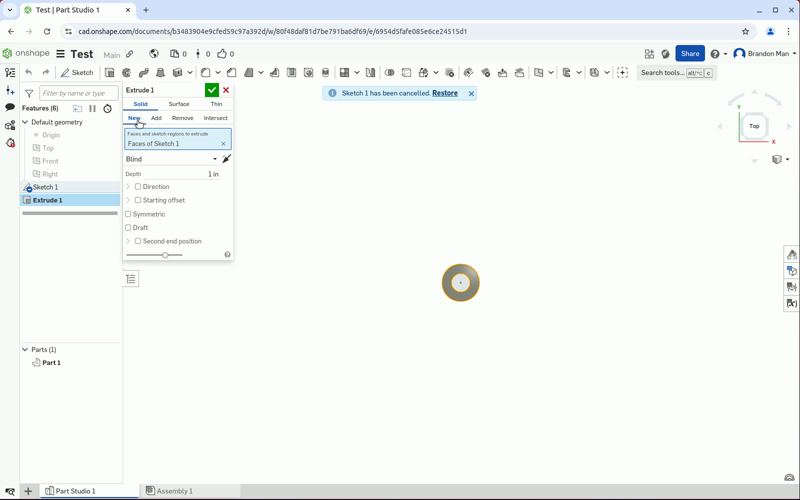
key(tab, 4)
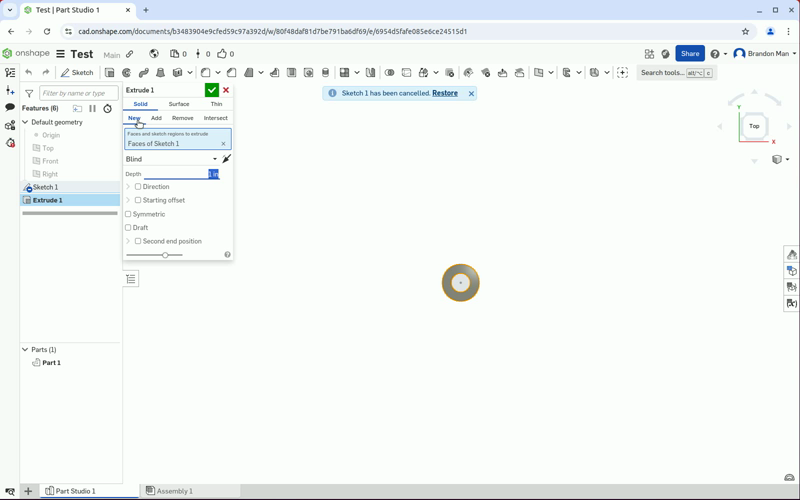
text(1.444)
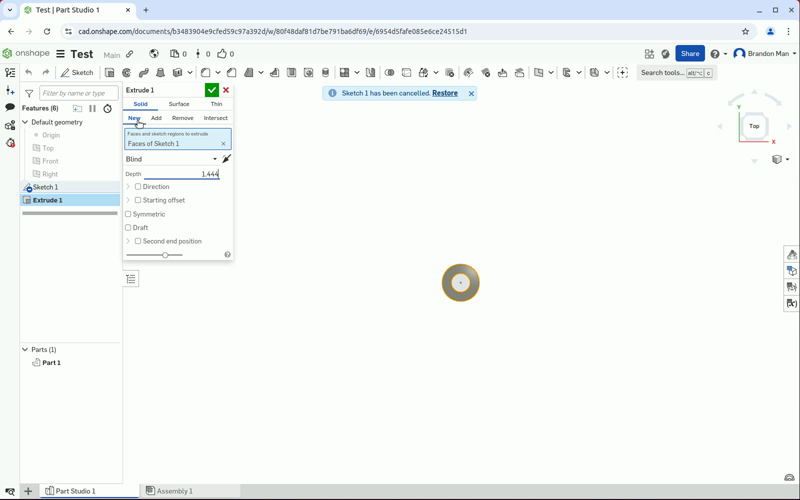
key(enter)
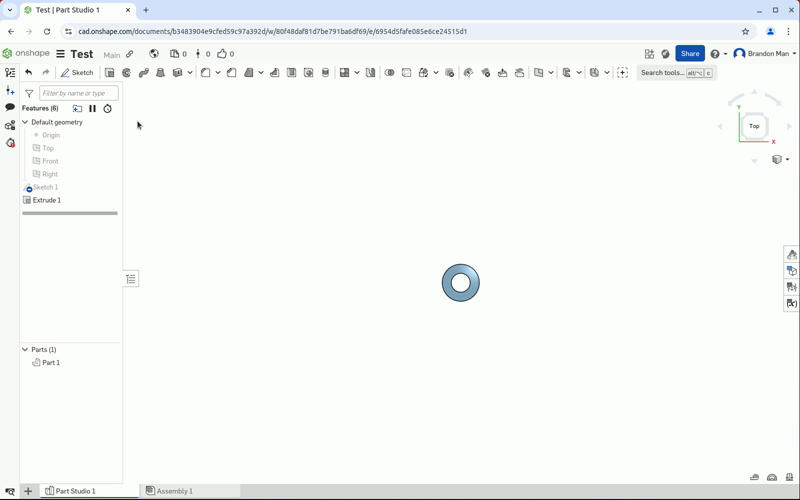
key(shift+h)
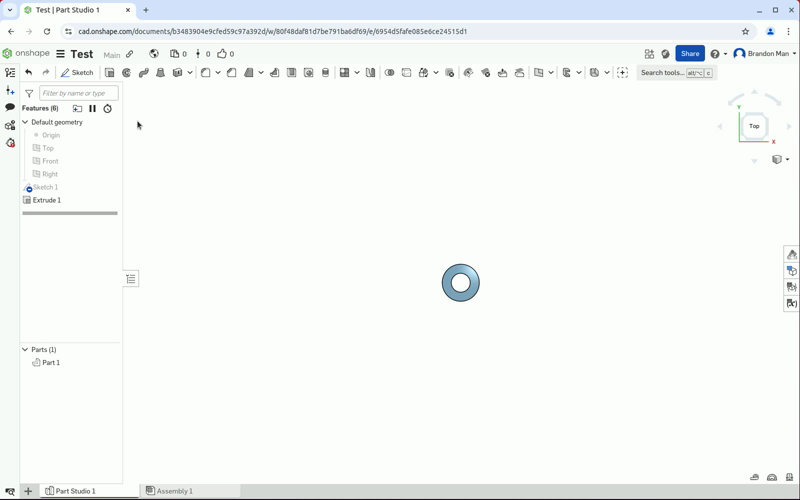
key(shift+h)
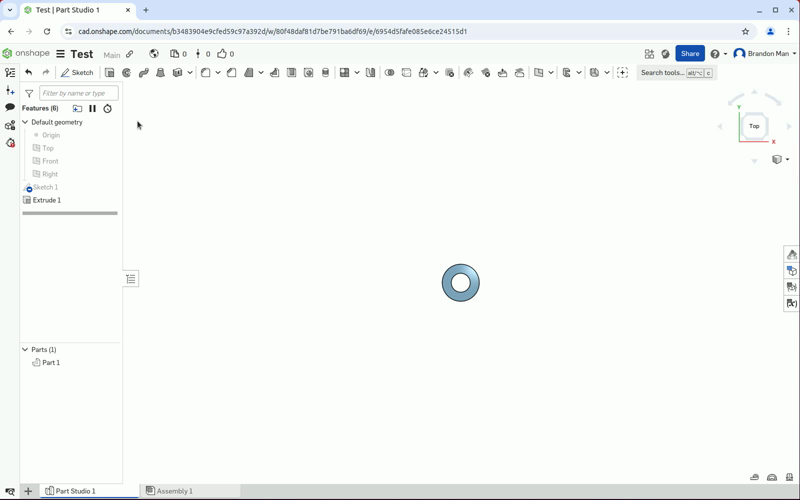
mouse_move(73, 189)
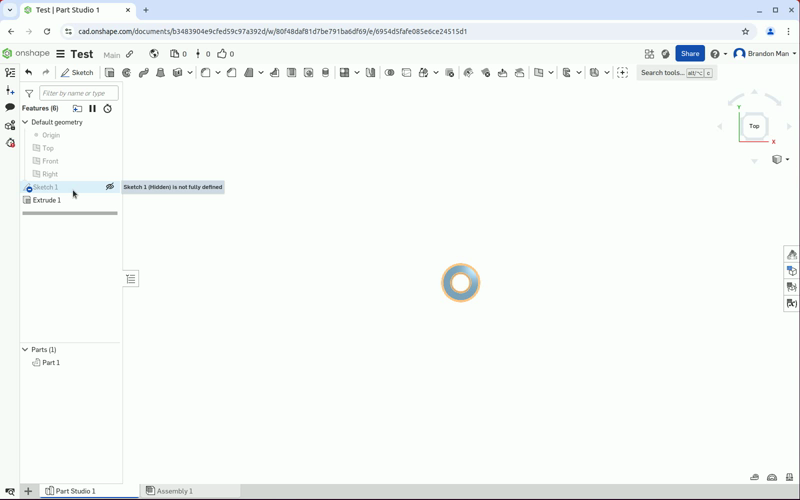
click(73, 189)
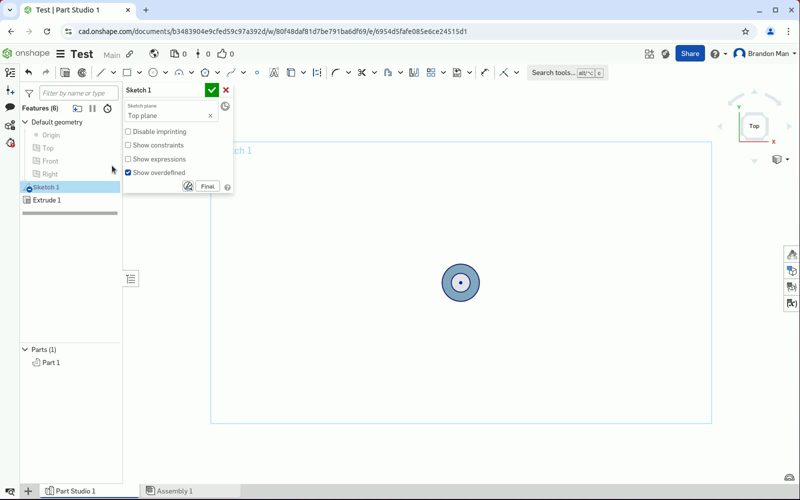
mouse_move(229, 92)
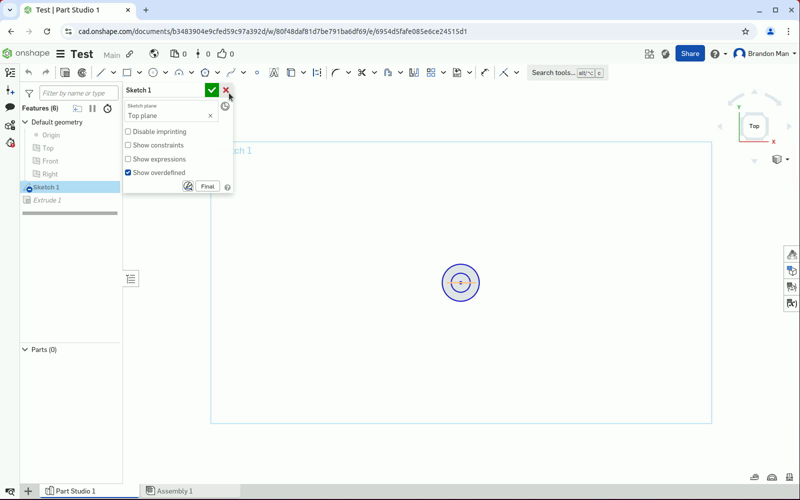
click(229, 92)
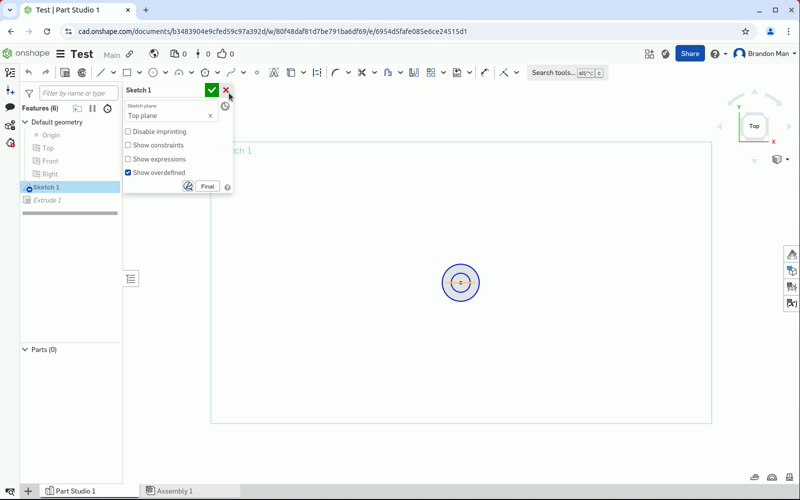
key(shift+s)
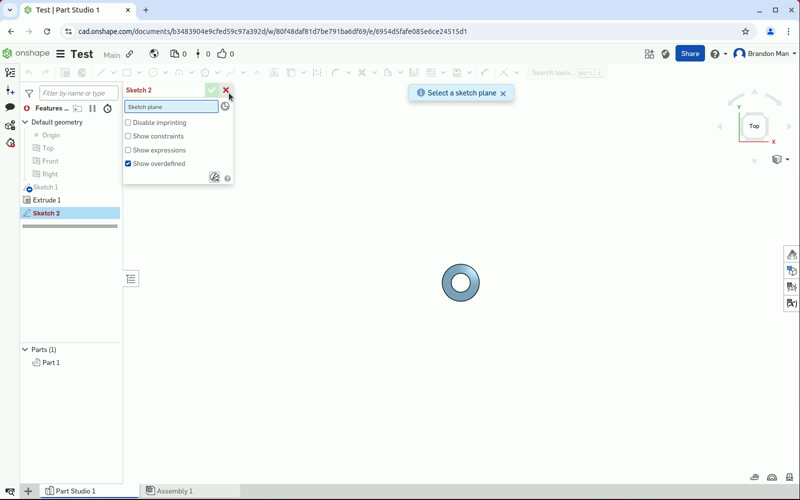
mouse_move(73, 150)
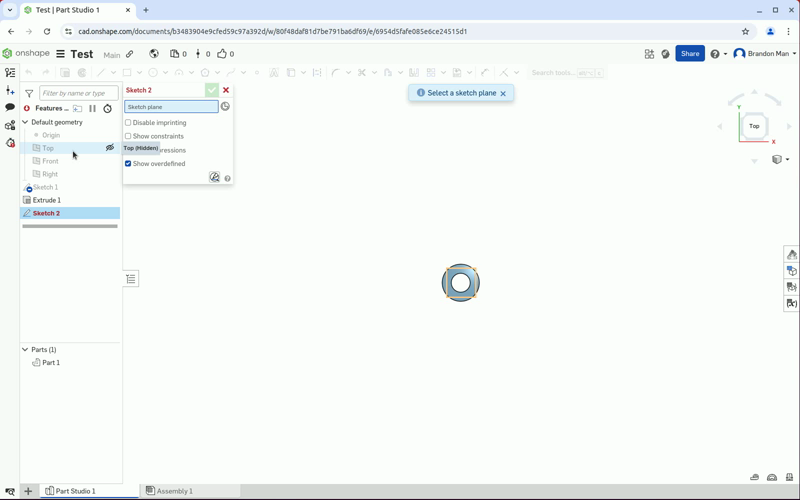
click(73, 150)
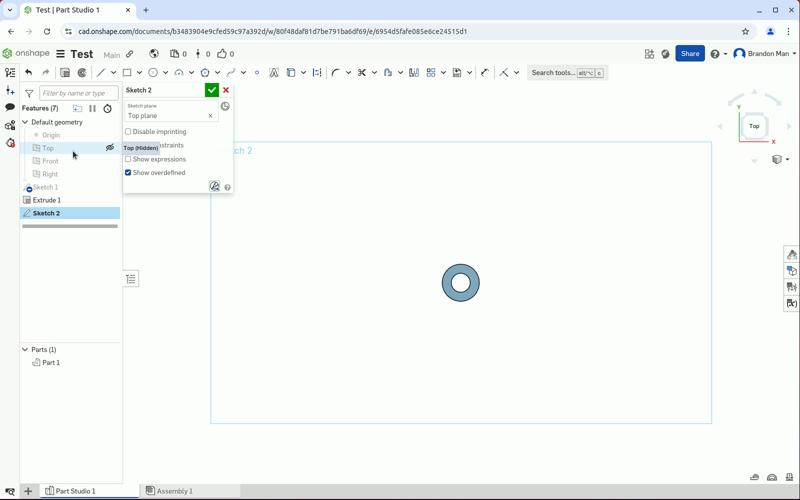
mouse_move(73, 352)
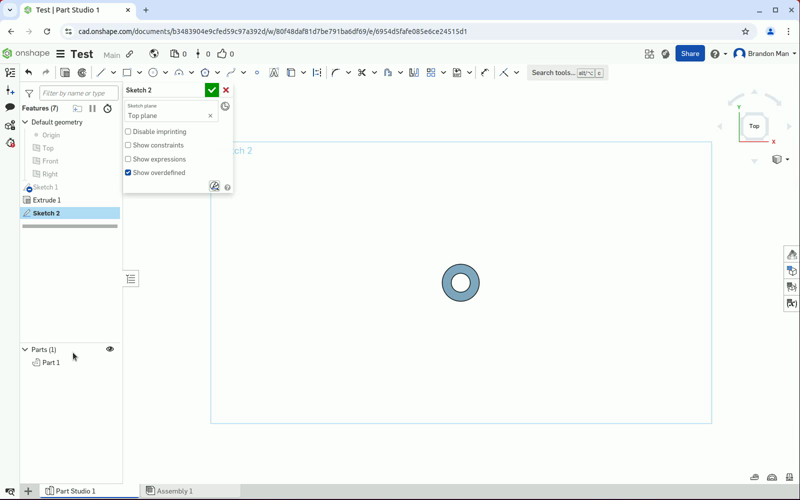
key(y)
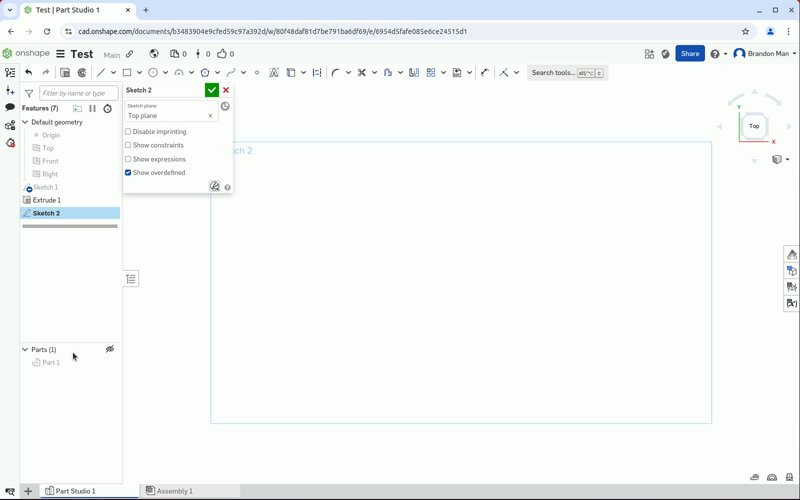
key(a)
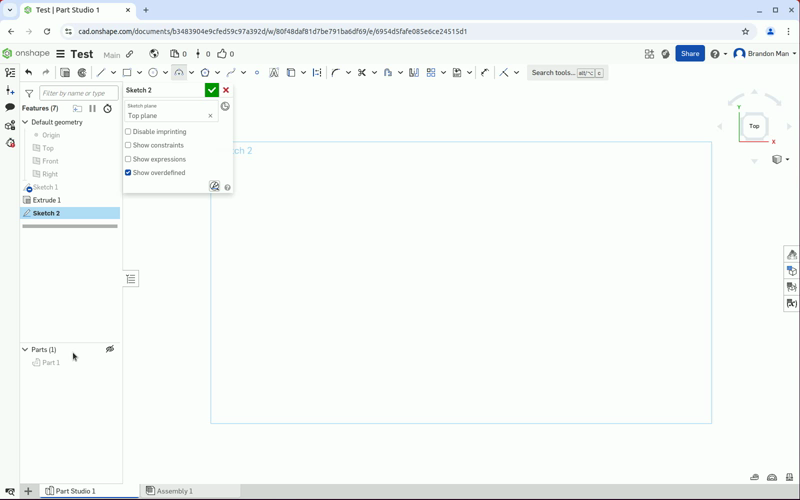
key_down(shift)
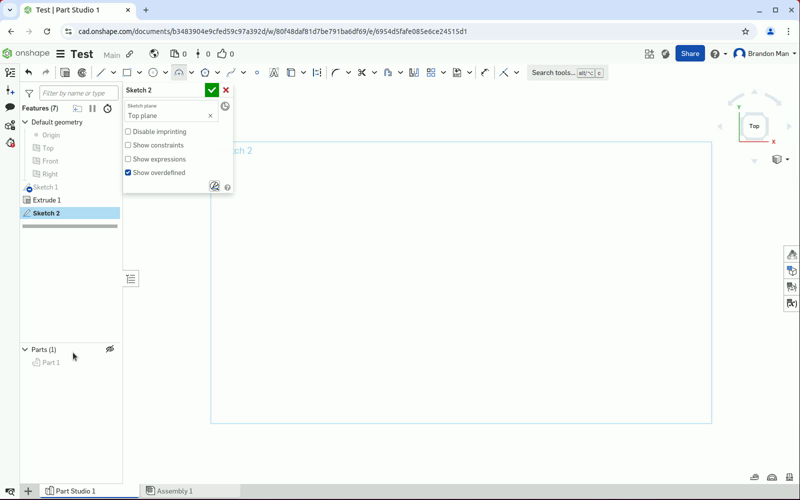
mouse_move(441, 376)
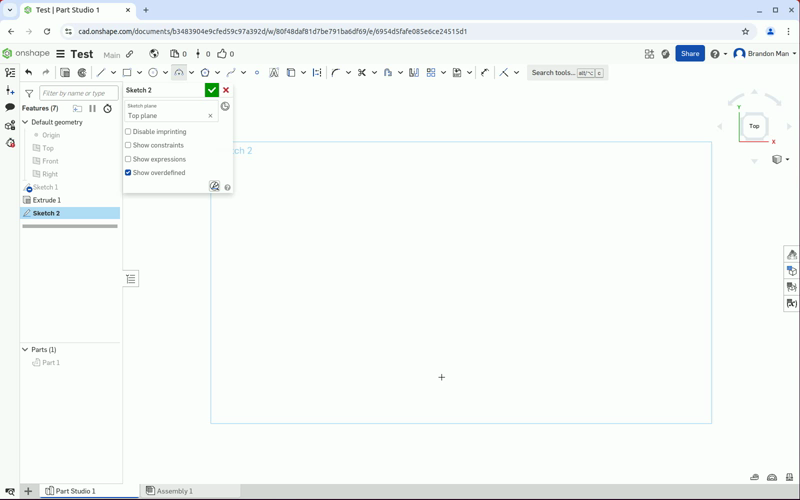
click(441, 376)
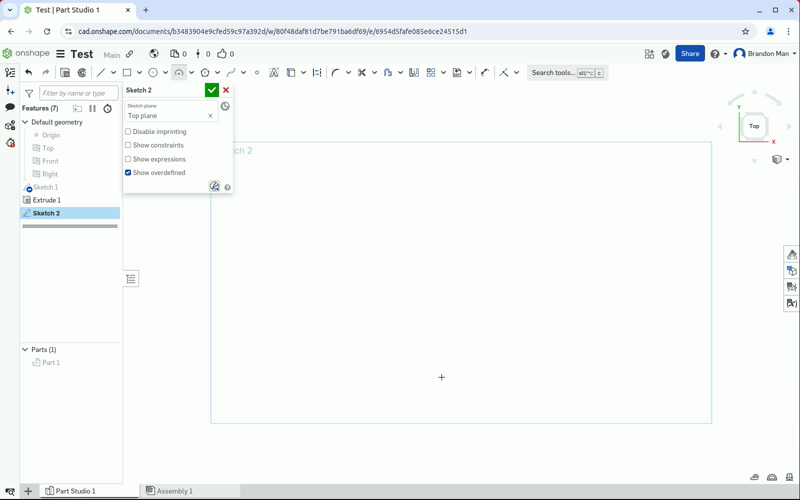
key_up(shift)
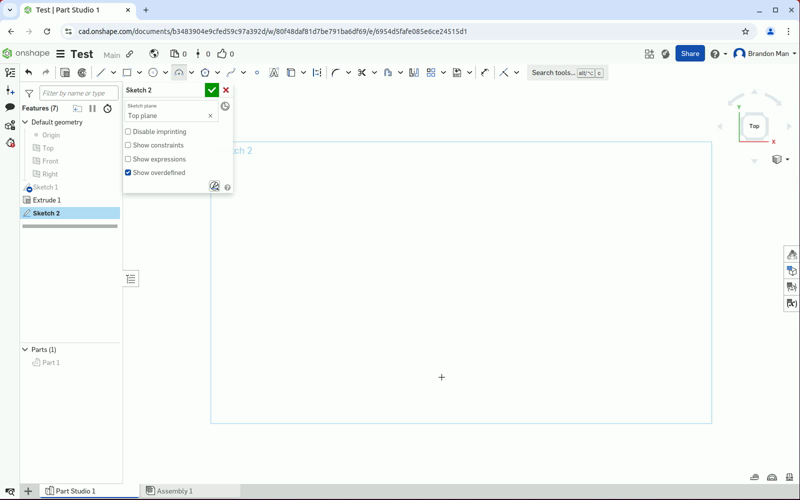
key_down(shift)
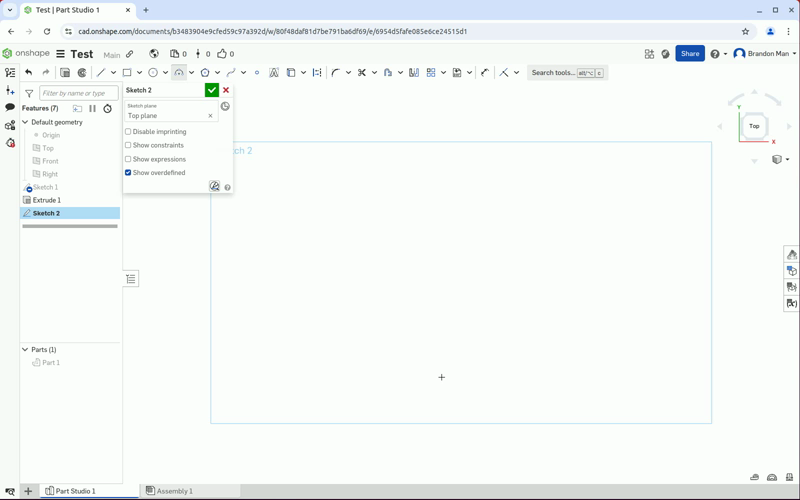
mouse_move(478, 376)
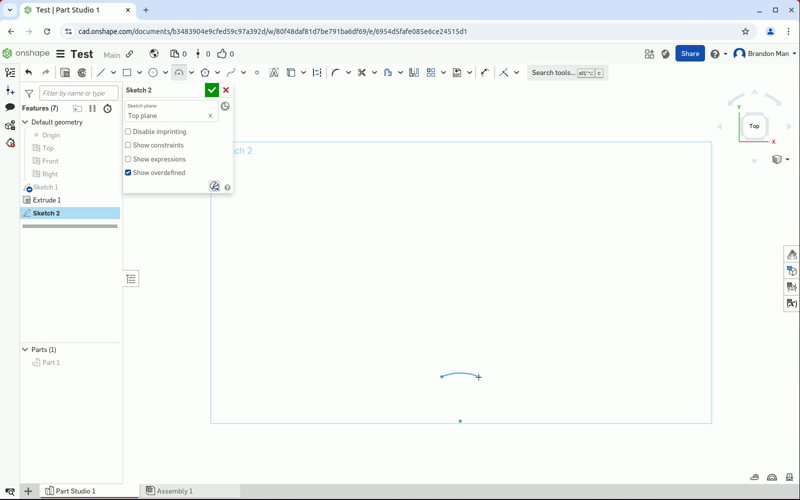
click(478, 376)
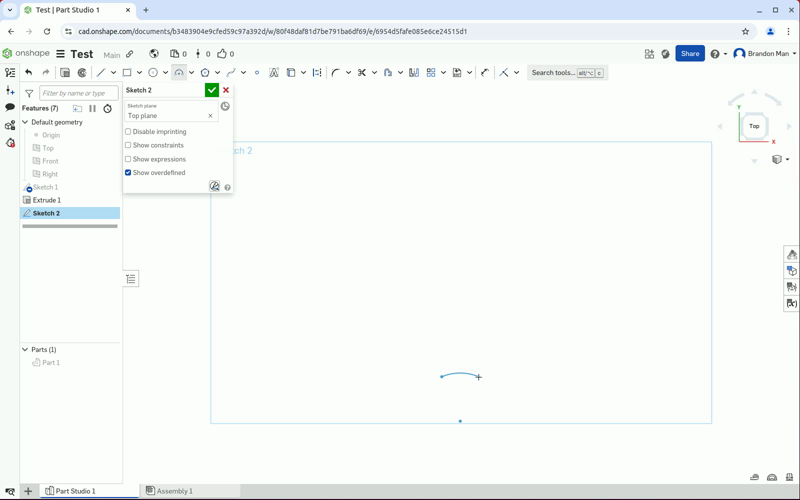
mouse_move(460, 358)
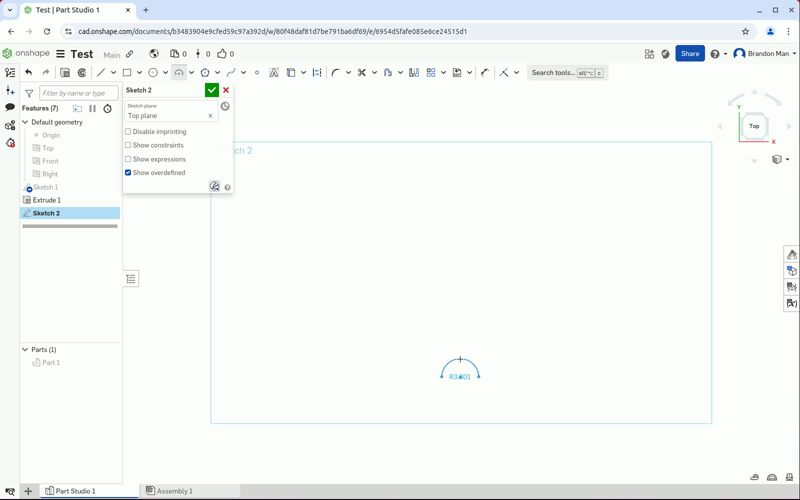
click(460, 358)
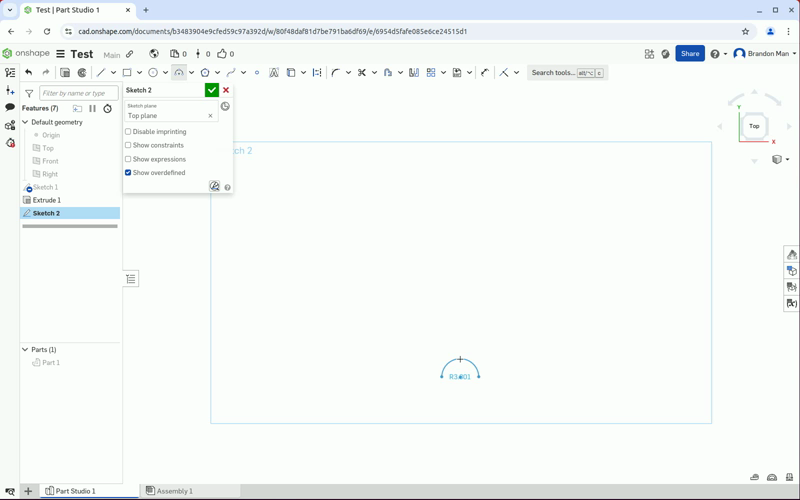
key_up(shift)
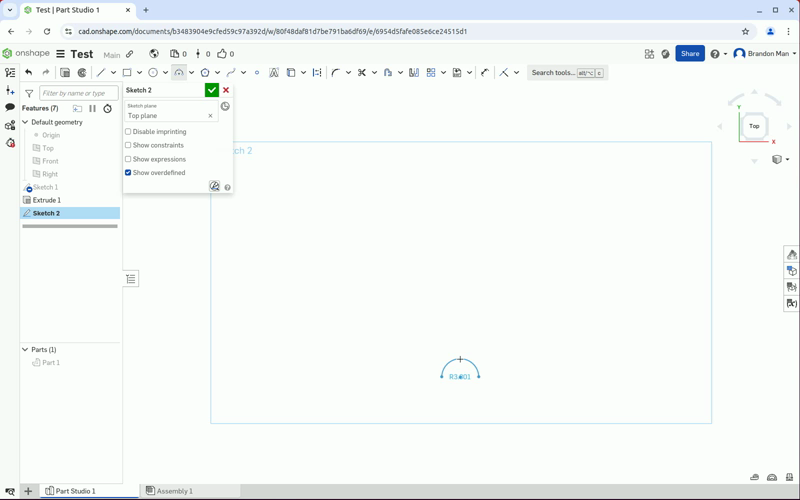
key(esc)
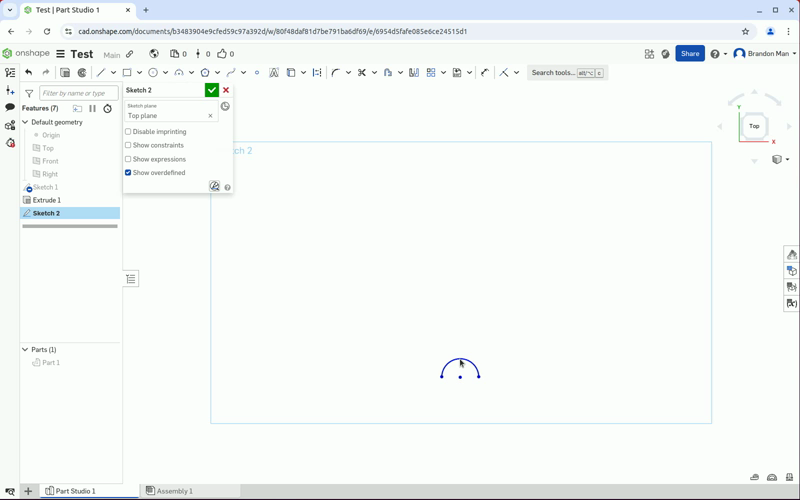
key(l)
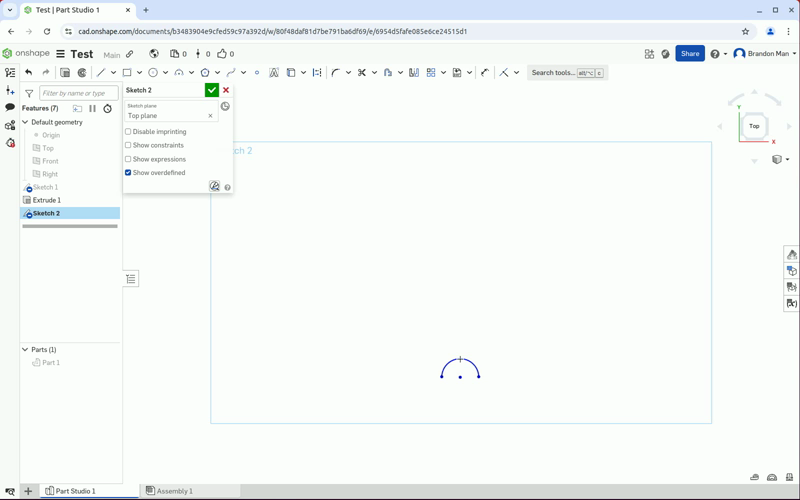
mouse_move(478, 376)
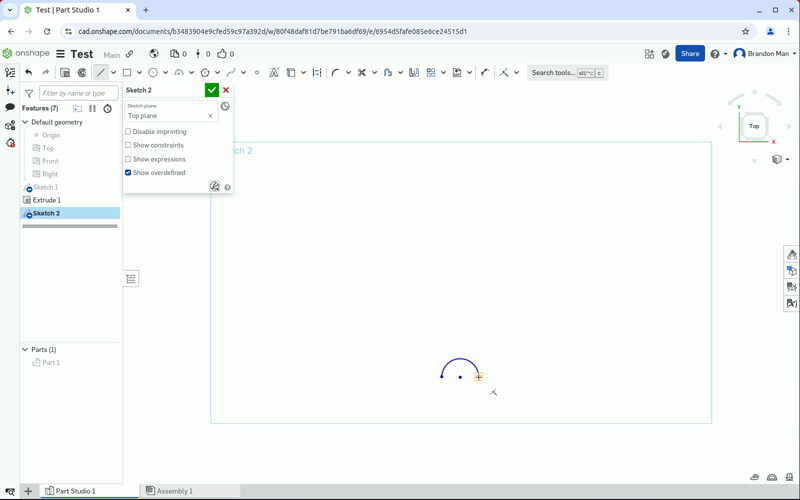
click(478, 376)
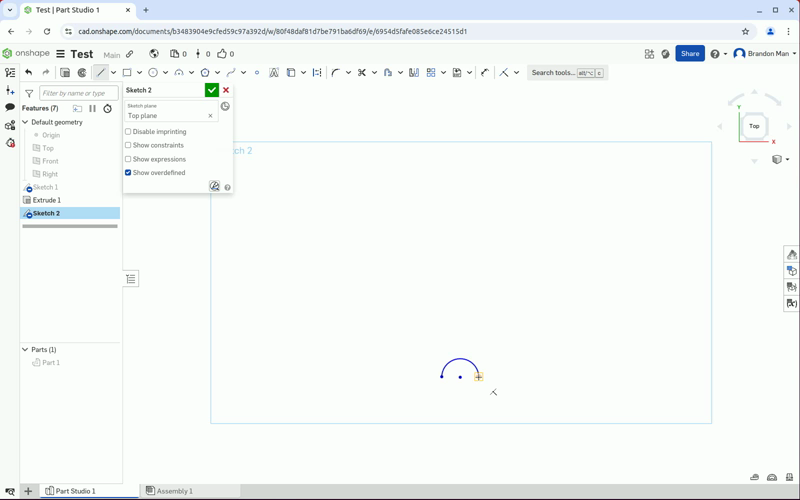
key_down(shift)
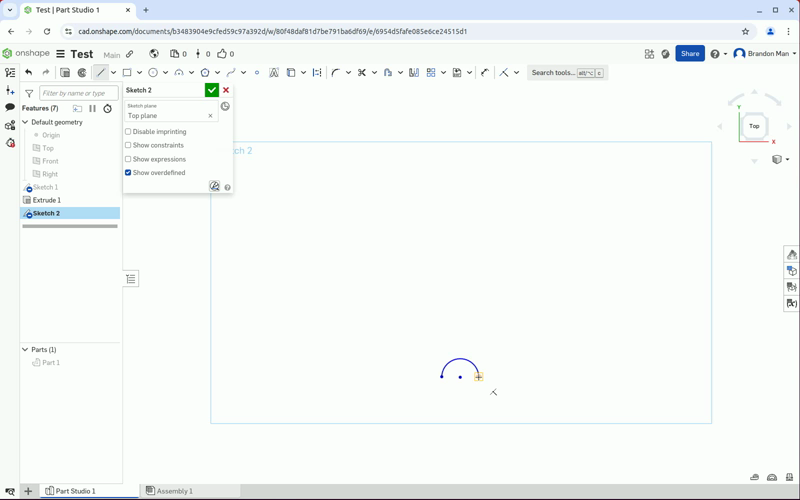
mouse_move(478, 282)
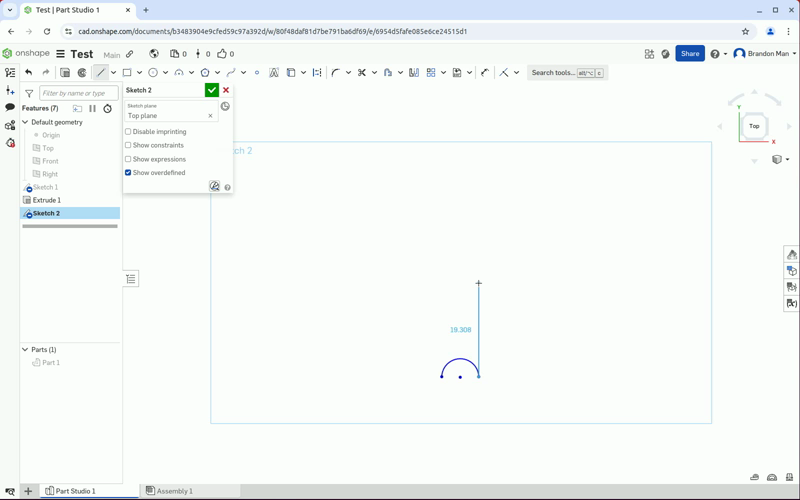
click(478, 282)
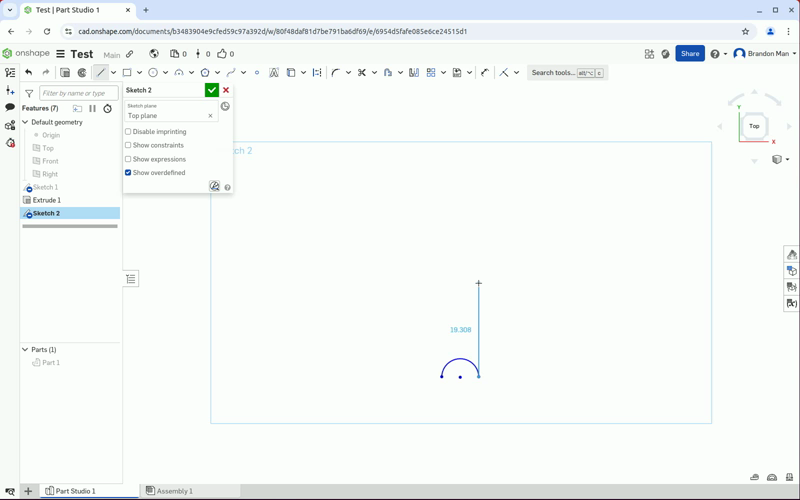
key_up(shift)
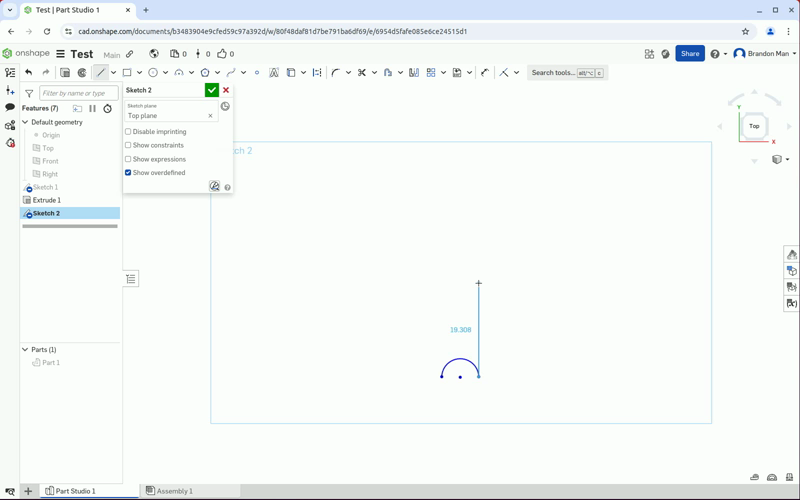
key(esc)
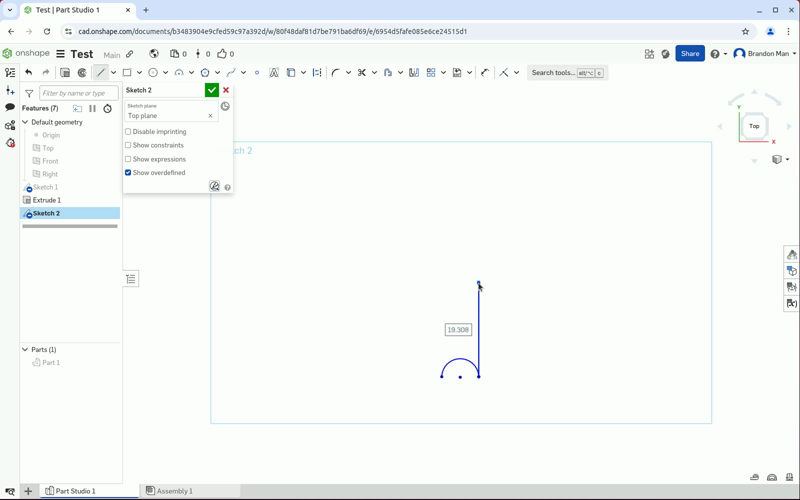
key(a)
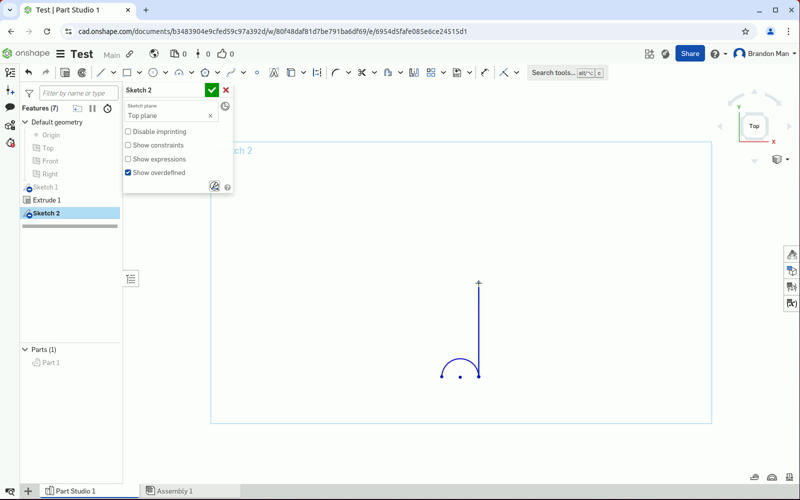
mouse_move(478, 282)
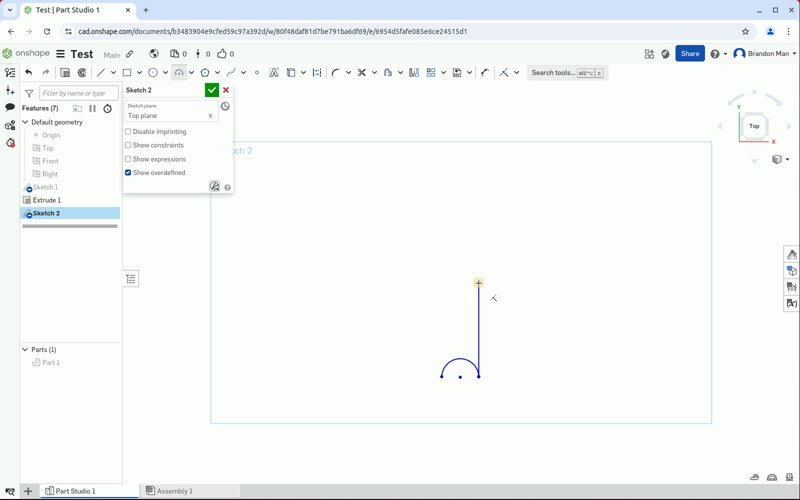
click(478, 282)
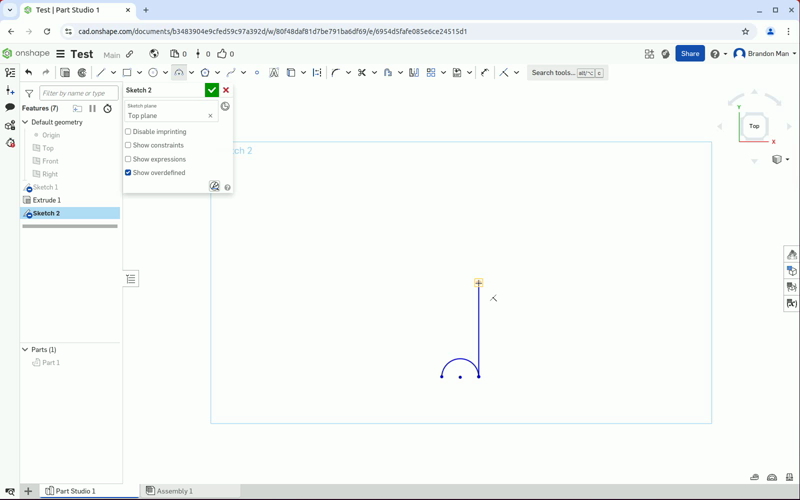
key_down(shift)
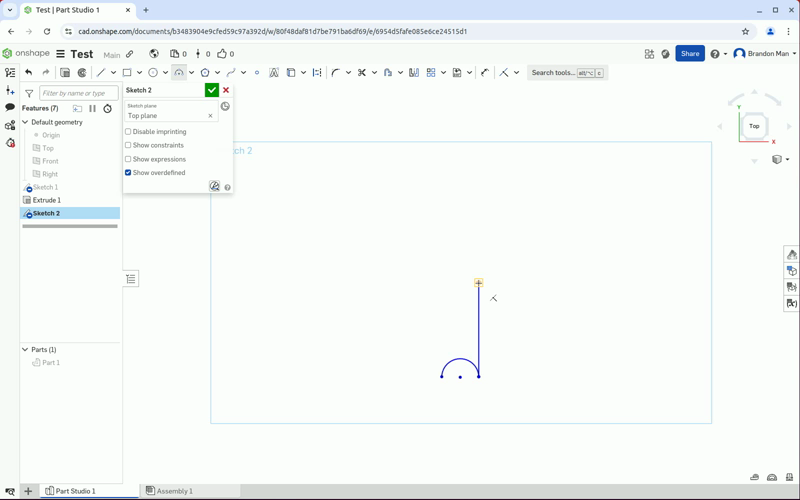
mouse_move(441, 282)
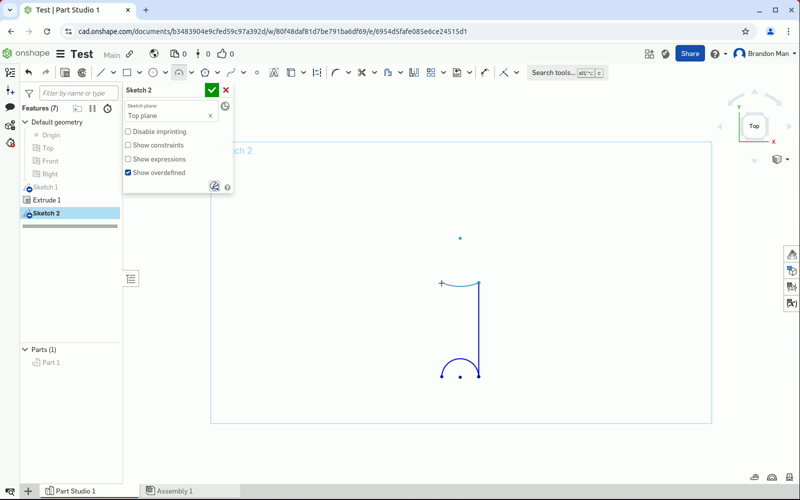
click(441, 282)
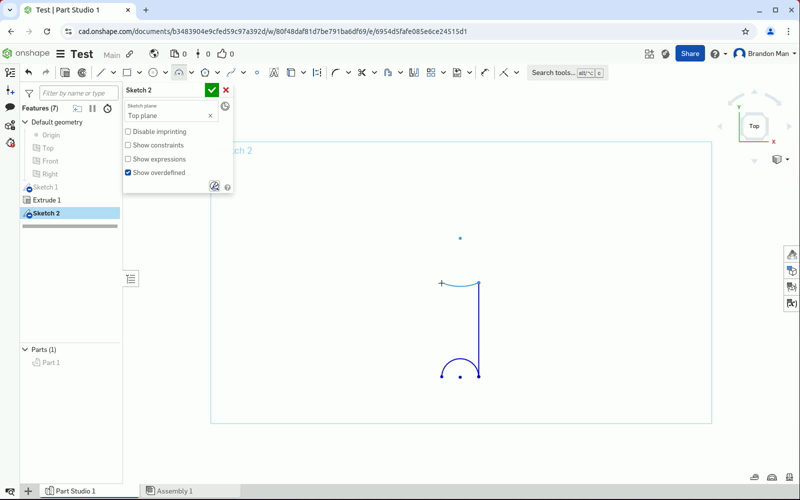
mouse_move(460, 300)
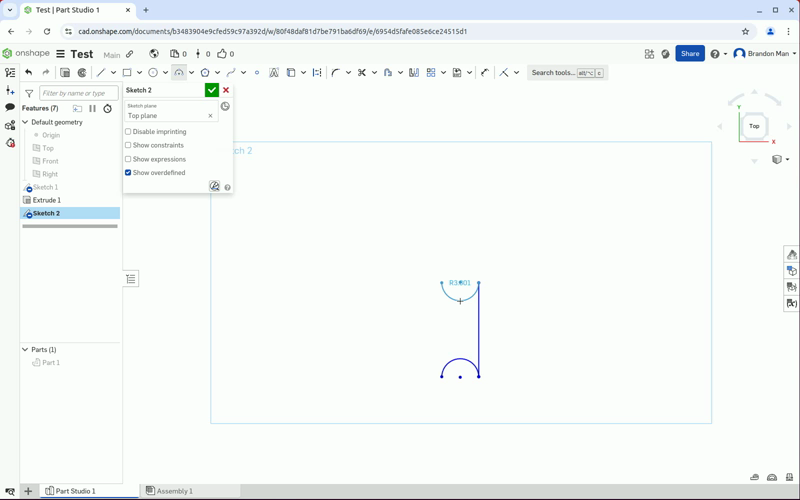
click(460, 300)
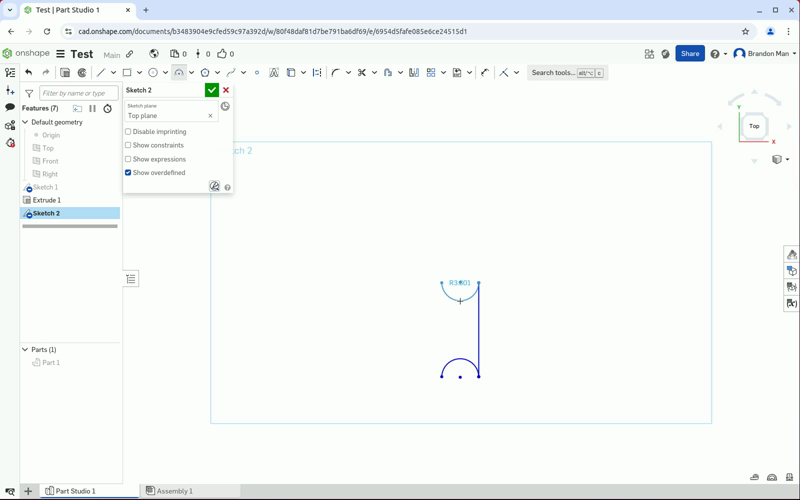
key_up(shift)
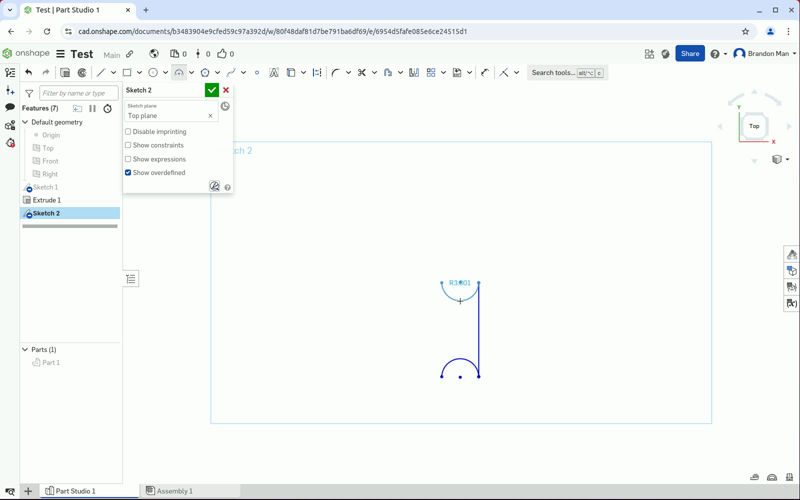
key(esc)
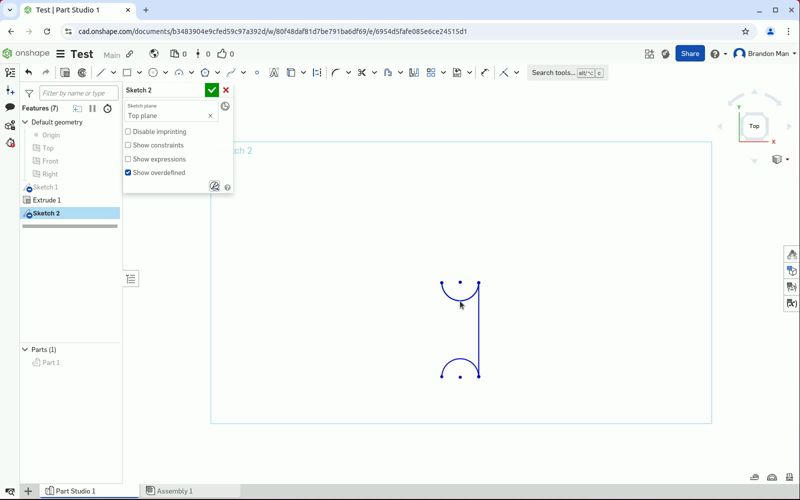
key(l)
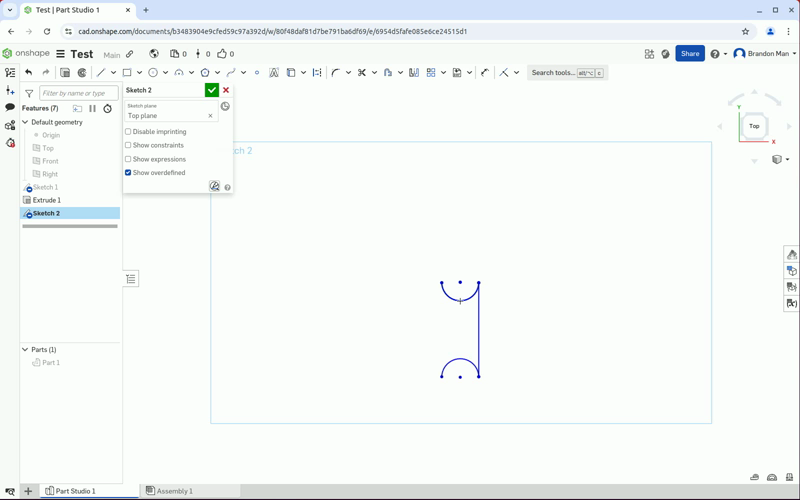
mouse_move(441, 282)
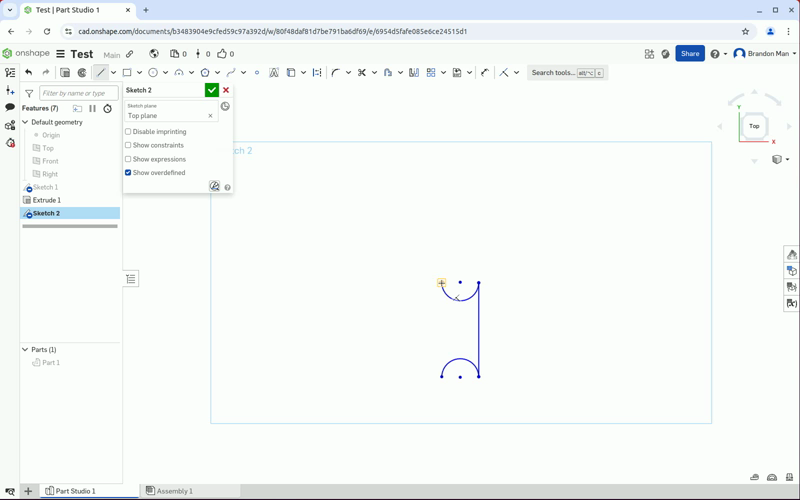
click(441, 282)
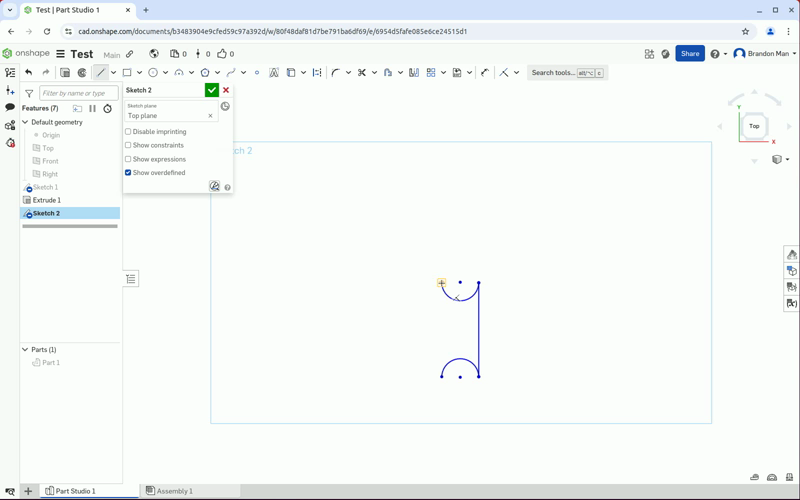
key_down(shift)
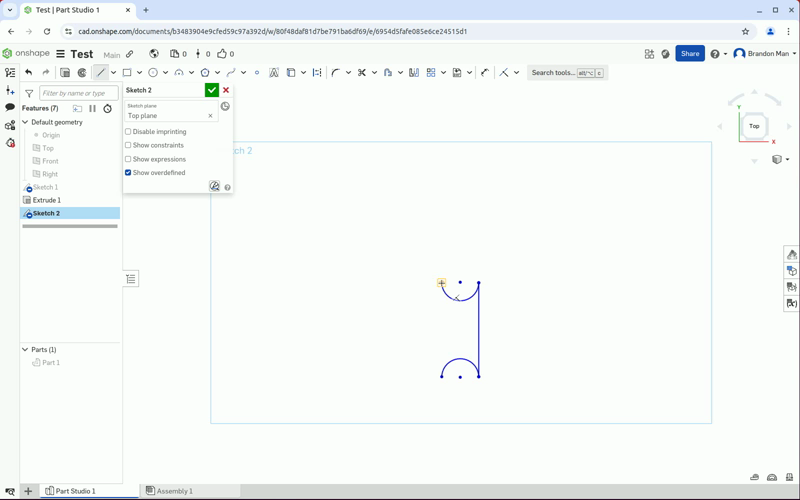
mouse_move(441, 376)
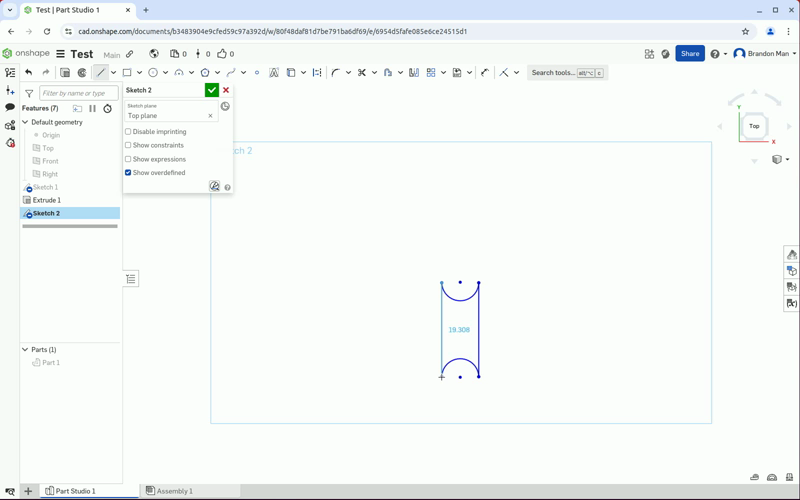
key_up(shift)
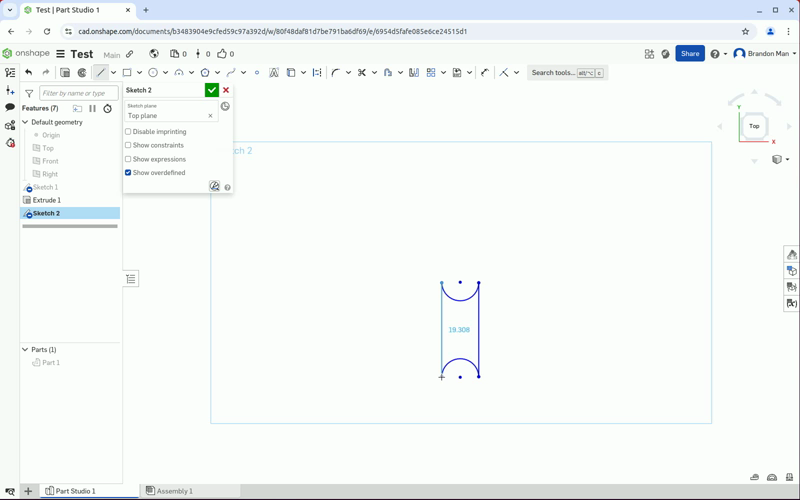
click(441, 376)
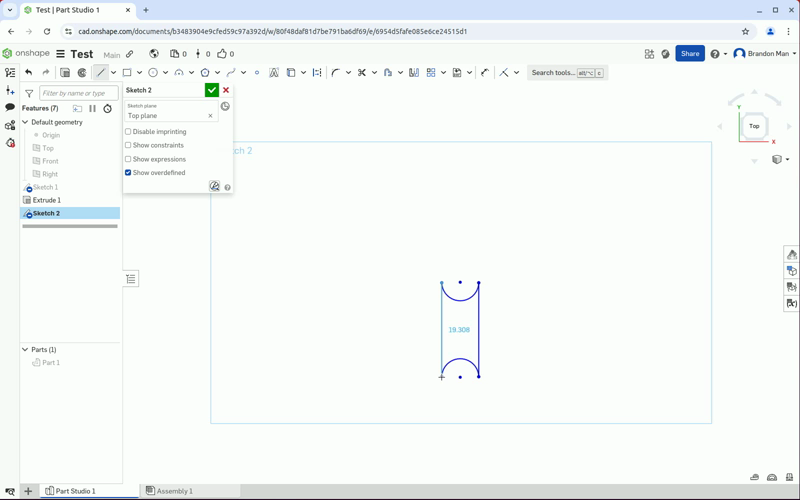
key(esc)
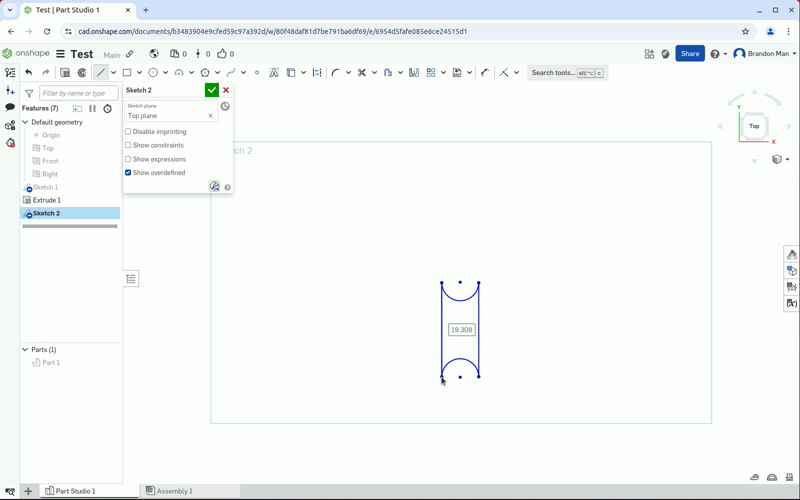
mouse_move(454, 305)
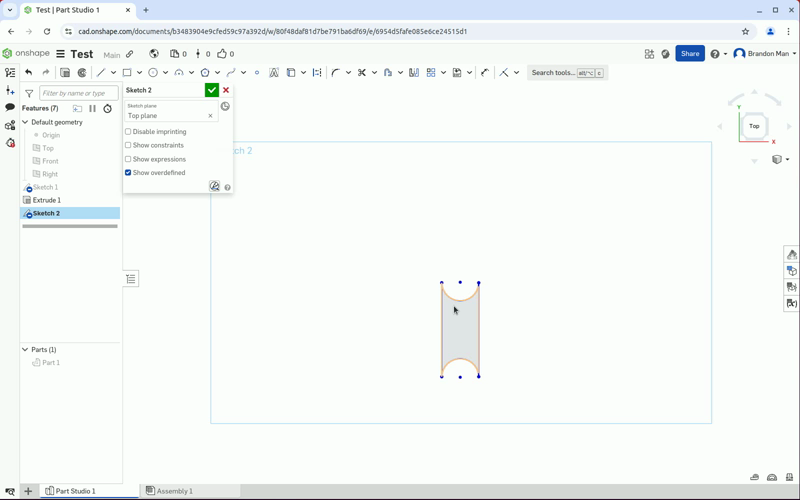
scroll(6)
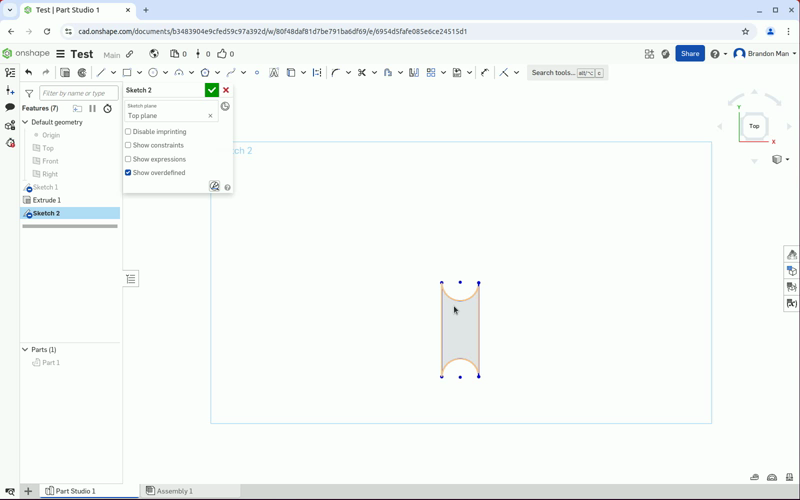
scroll(6)
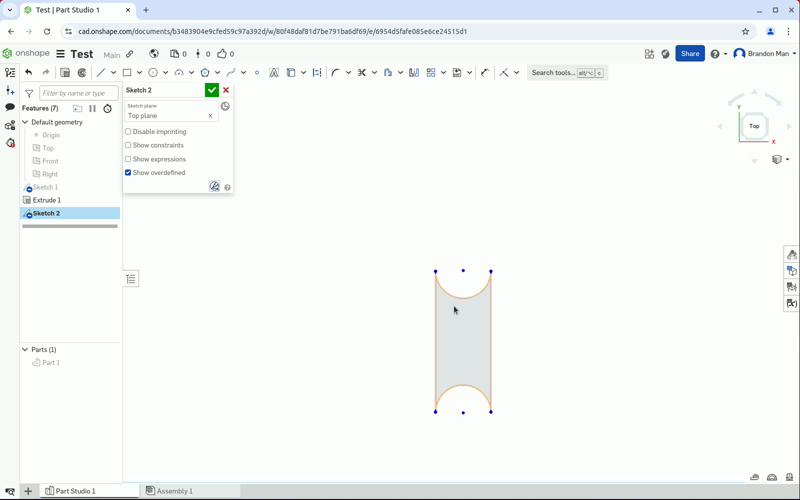
scroll(6)
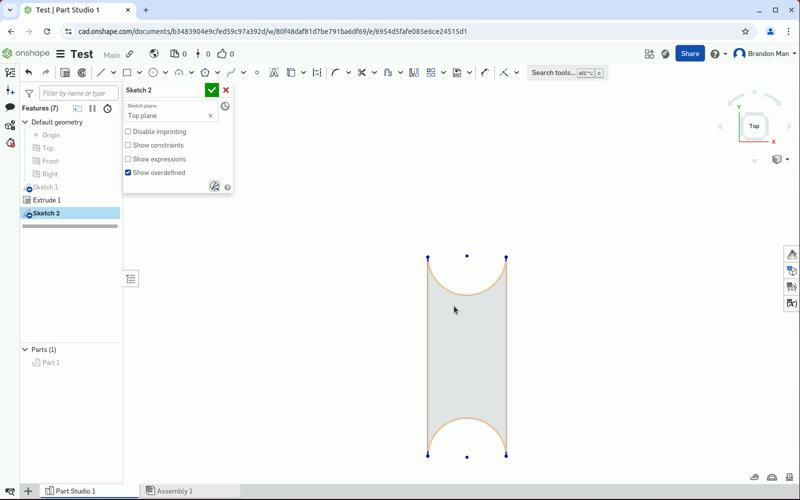
scroll(6)
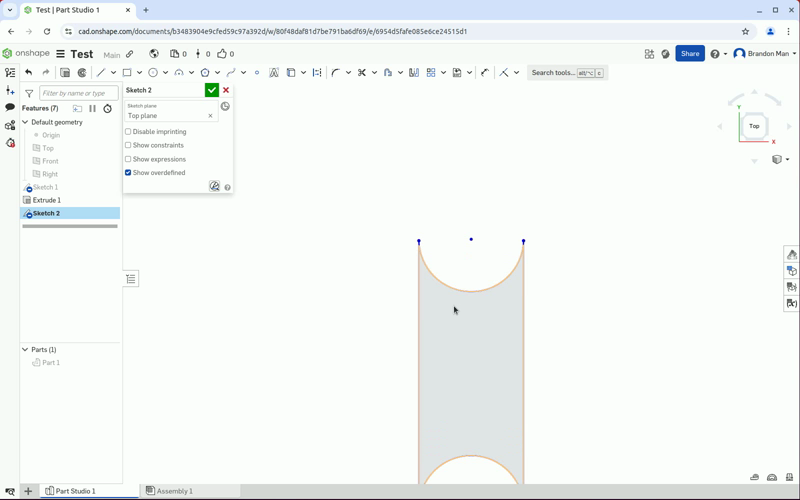
scroll(6)
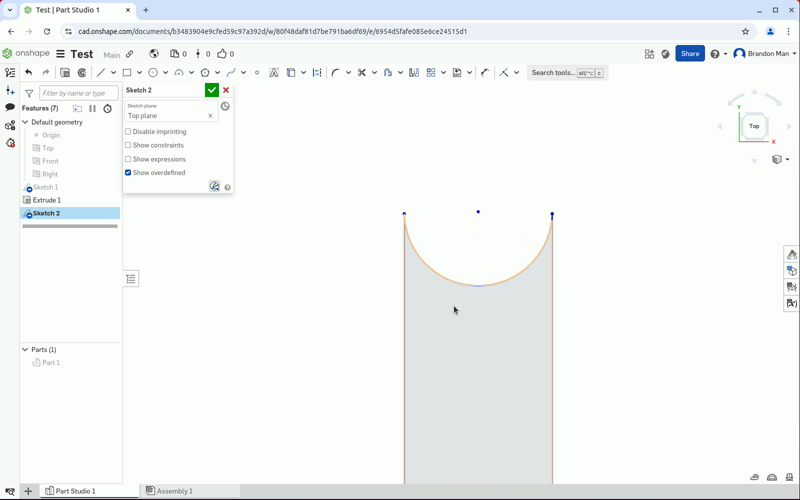
scroll(6)
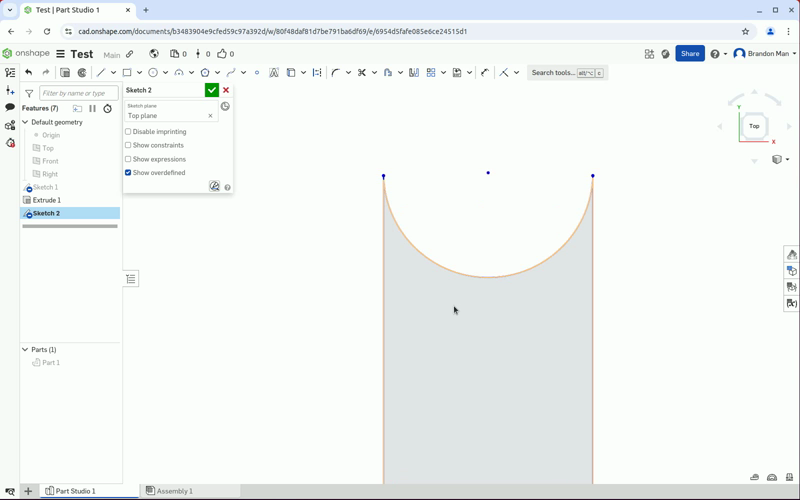
scroll(6)
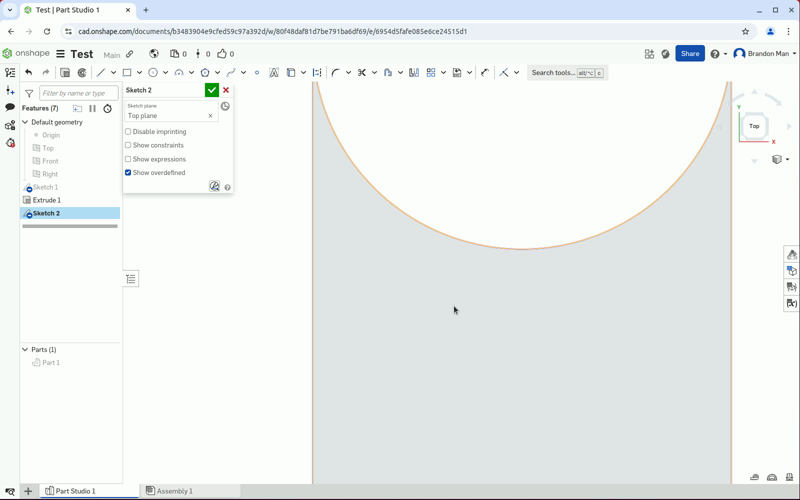
click(454, 305)
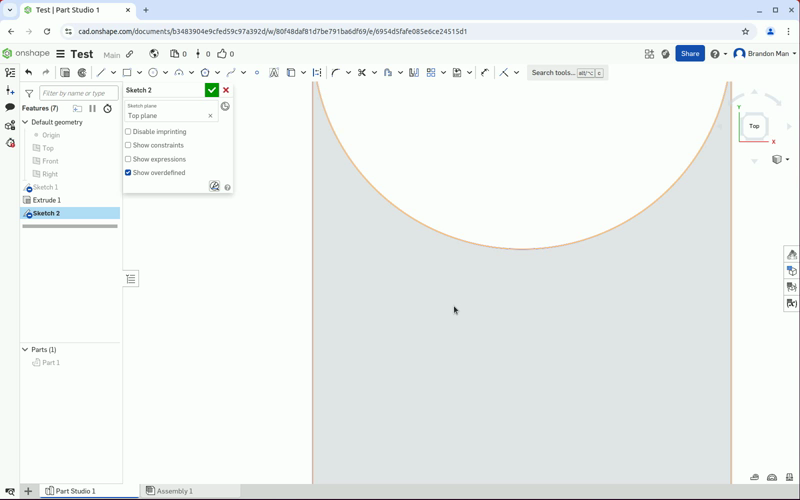
scroll(-6)
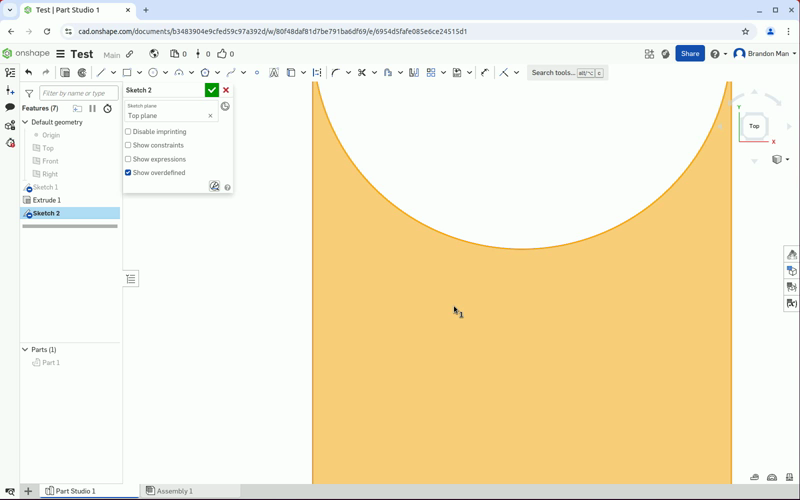
scroll(-6)
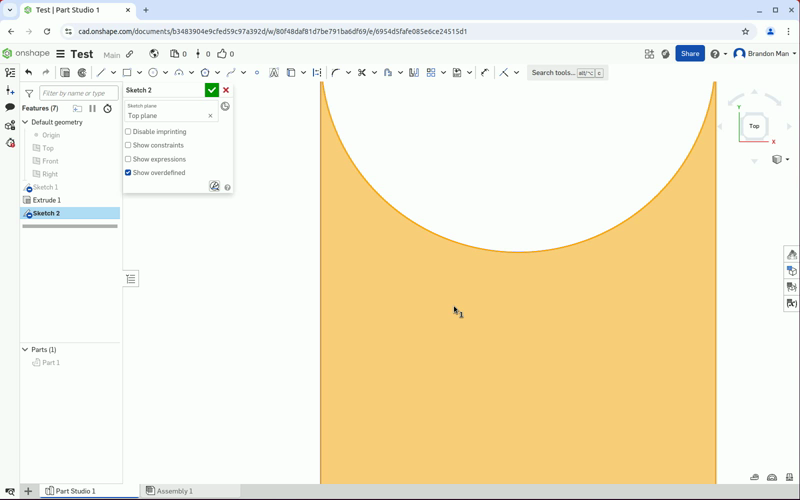
scroll(-6)
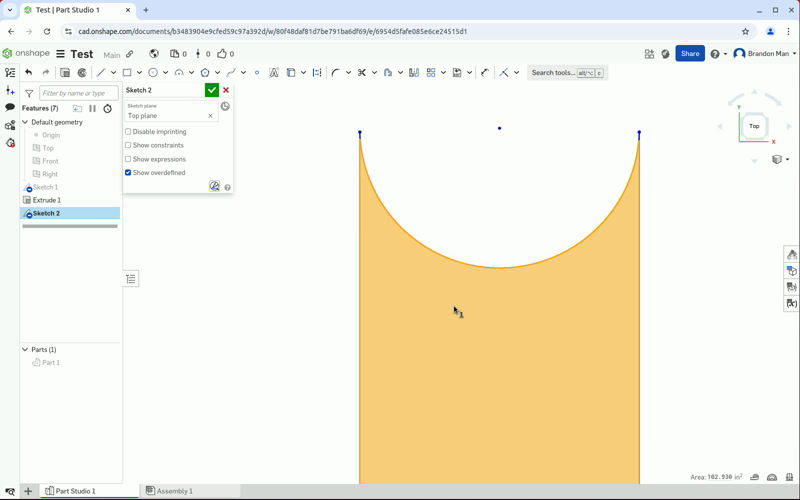
scroll(-6)
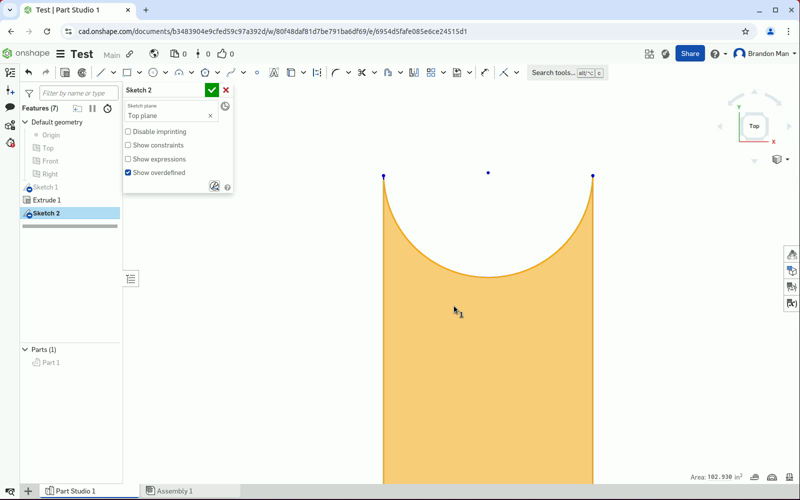
scroll(-6)
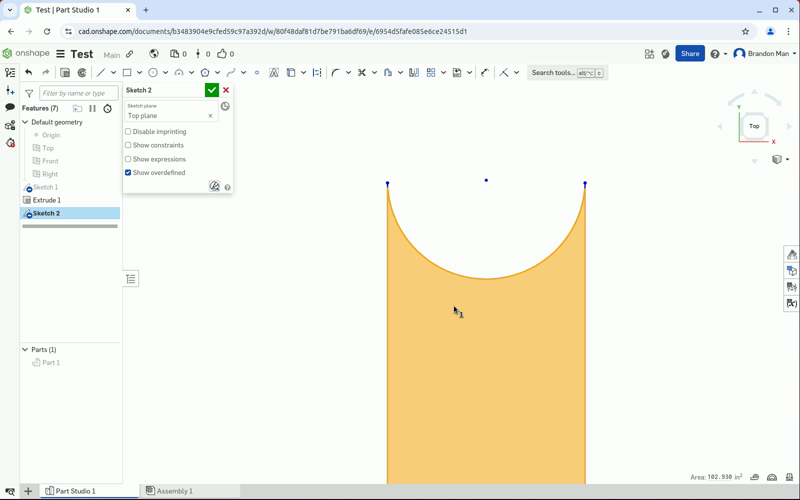
scroll(-6)
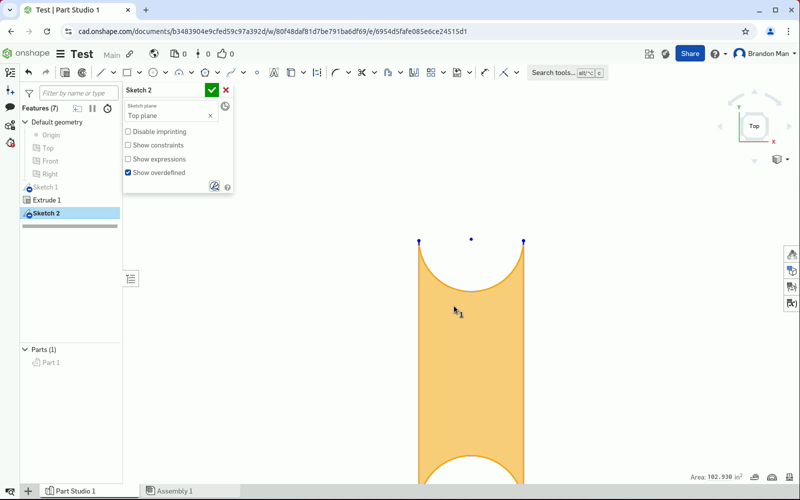
scroll(-6)
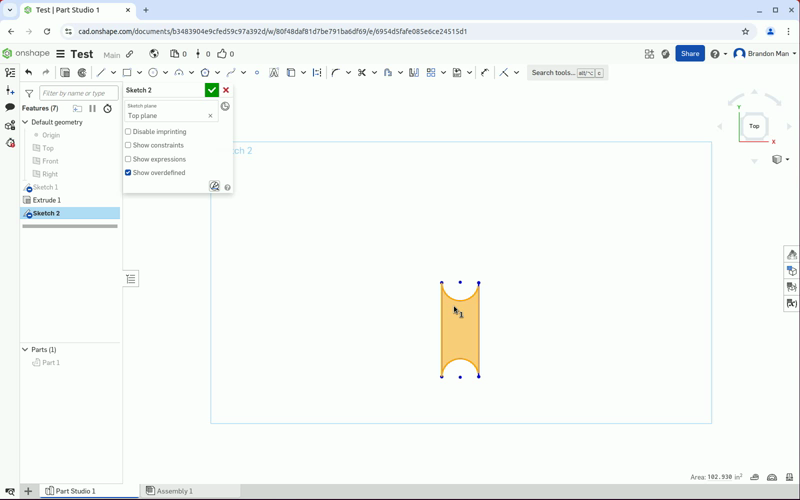
mouse_move(73, 352)
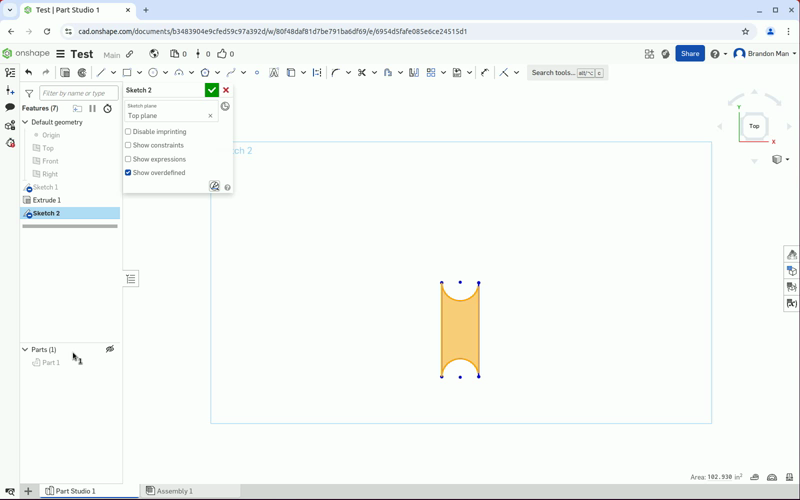
key(shift+y)
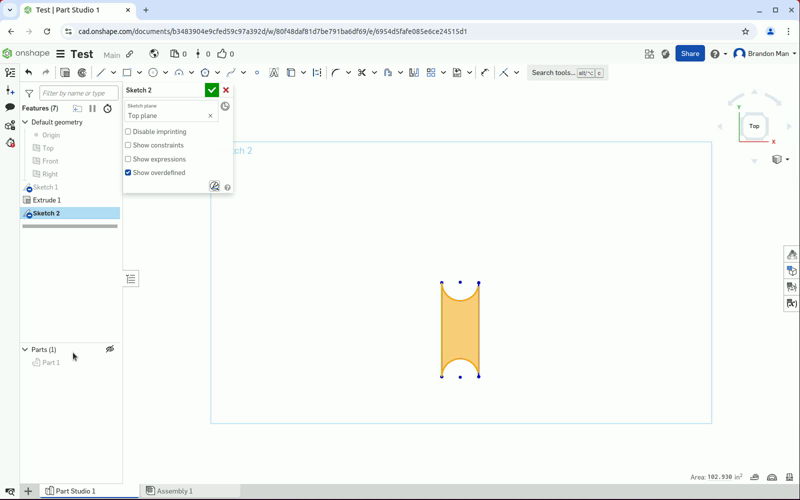
key(shift+e)
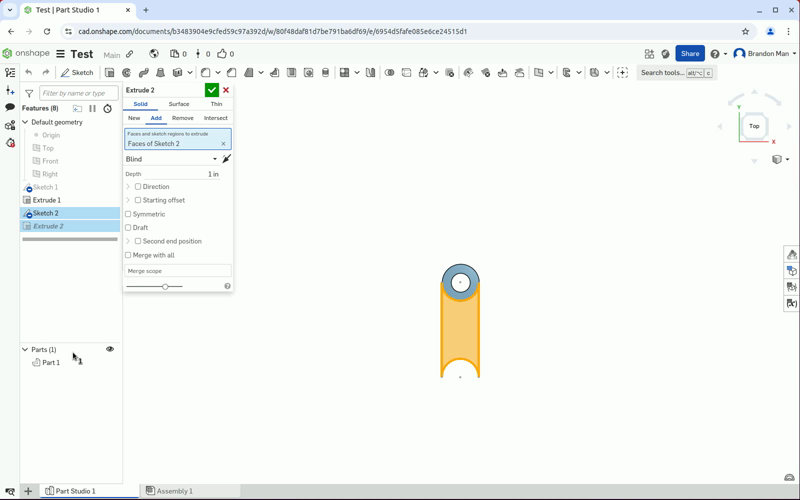
mouse_move(143, 106)
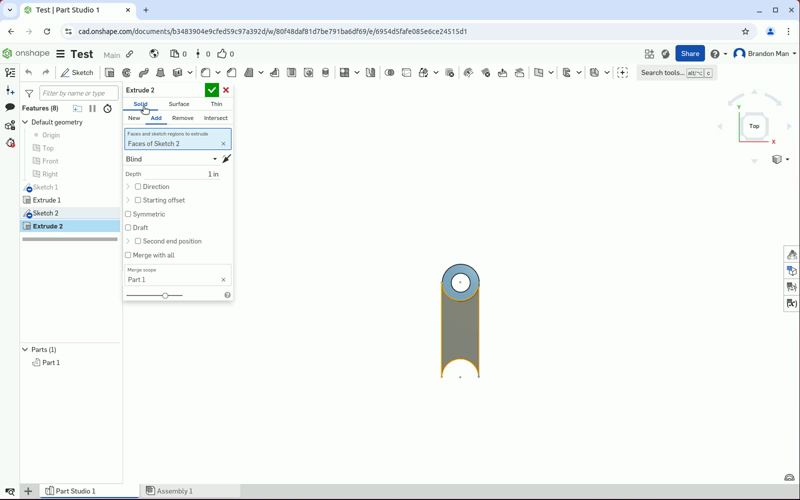
click(143, 106)
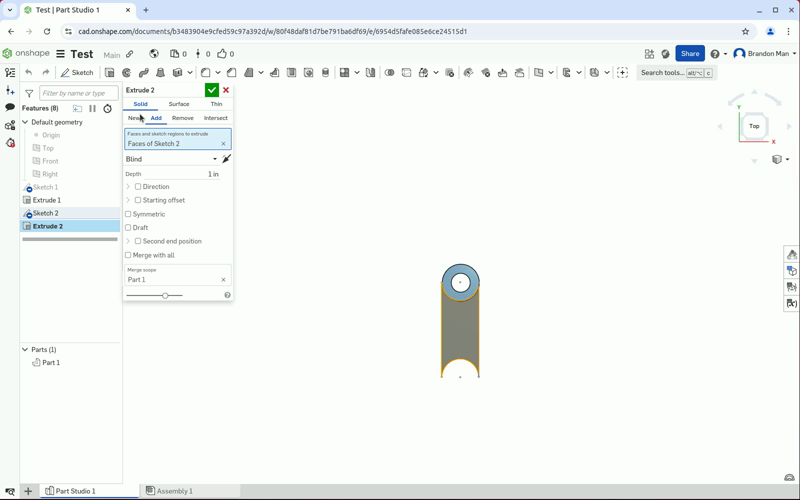
mouse_move(137, 120)
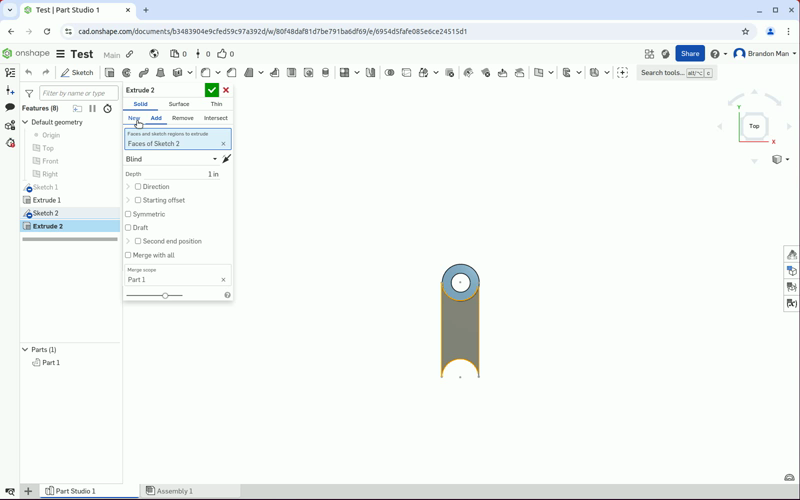
click(137, 120)
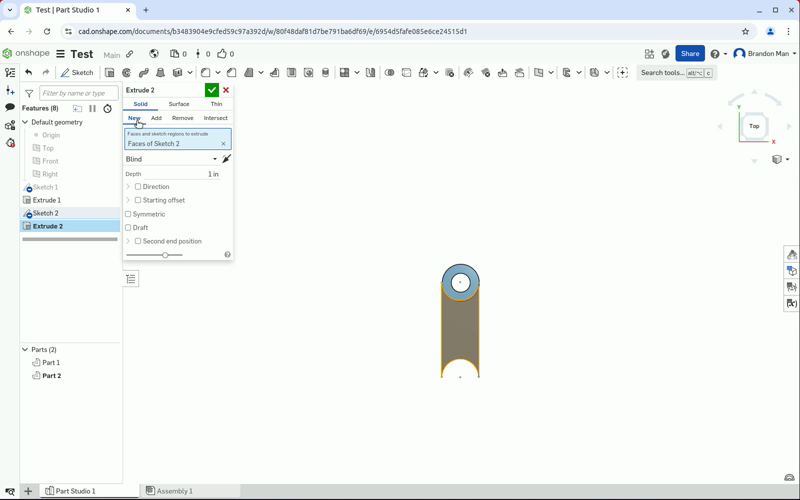
key(tab, 4)
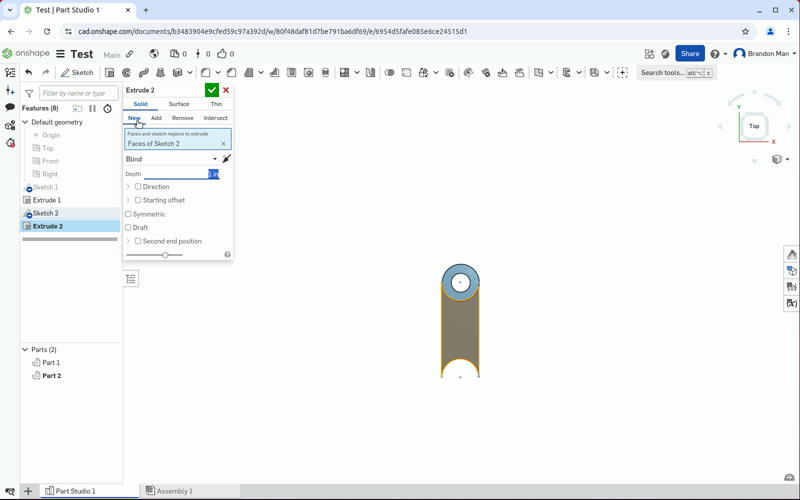
text(1.444)
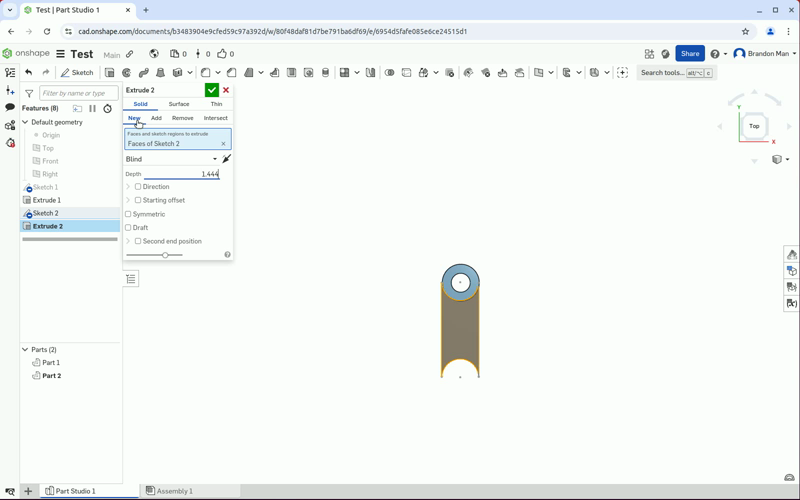
key(enter)
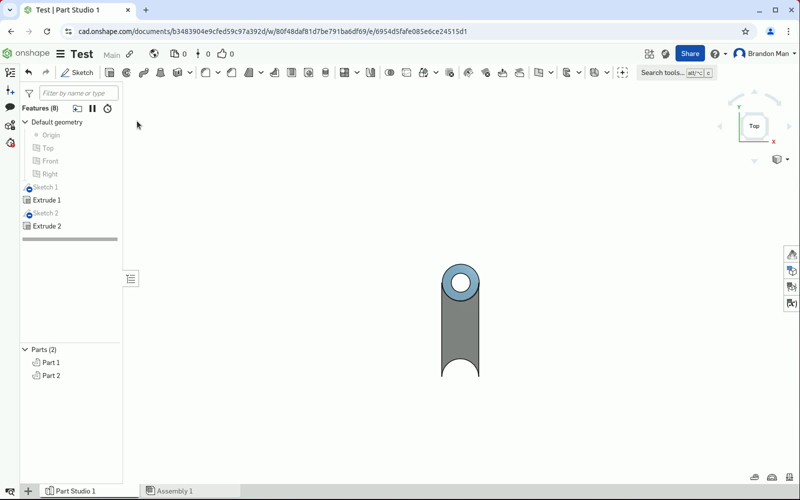
key(shift+h)
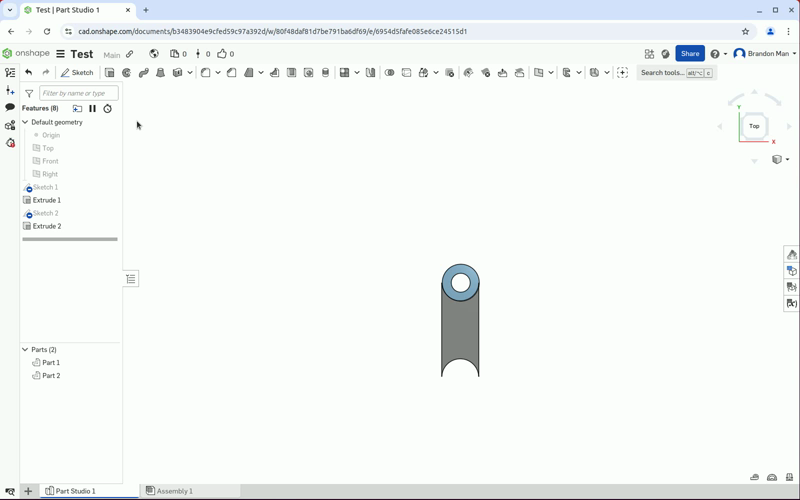
key(shift+h)
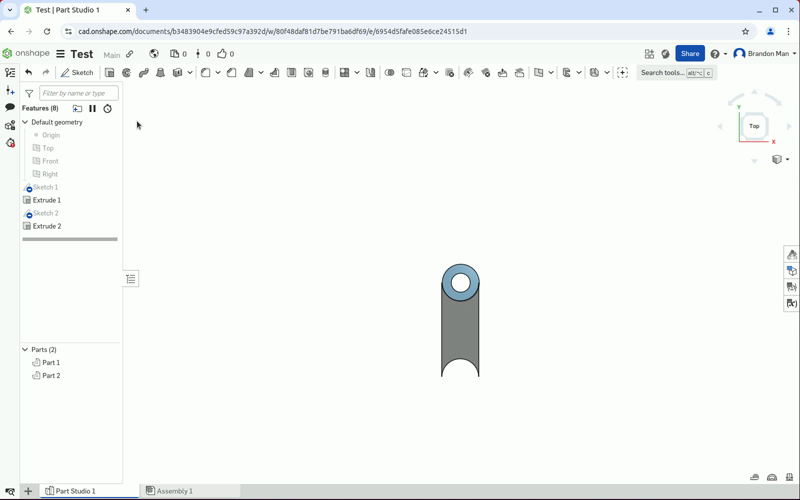
mouse_move(73, 189)
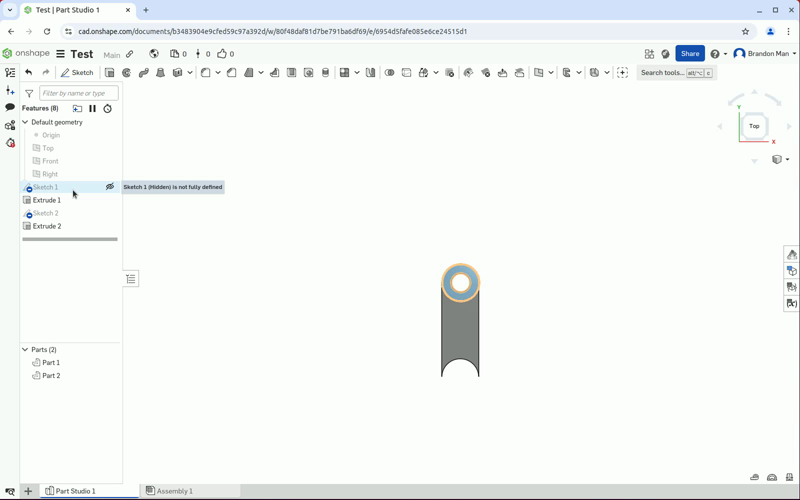
click(73, 189)
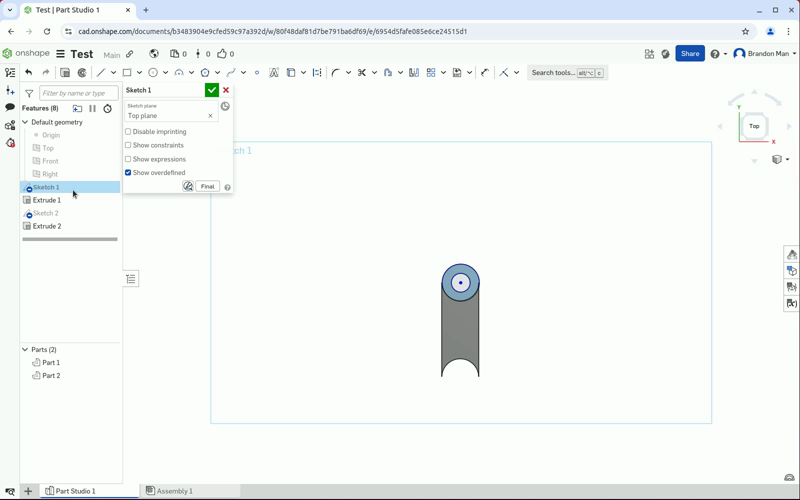
mouse_move(229, 92)
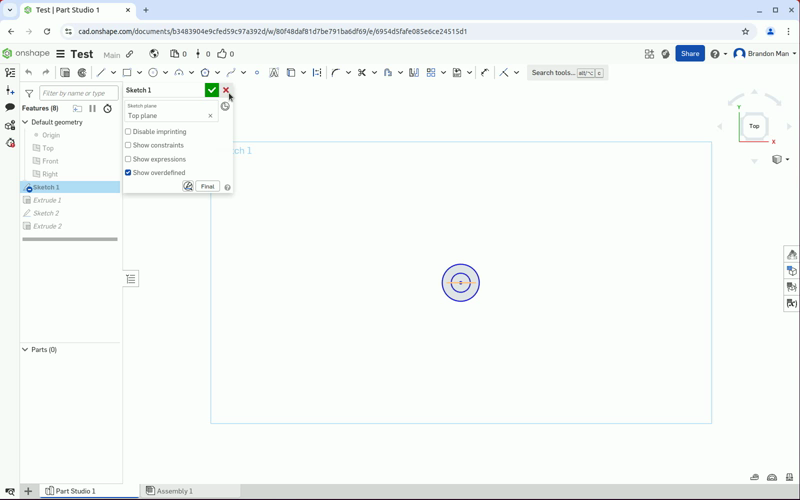
click(229, 92)
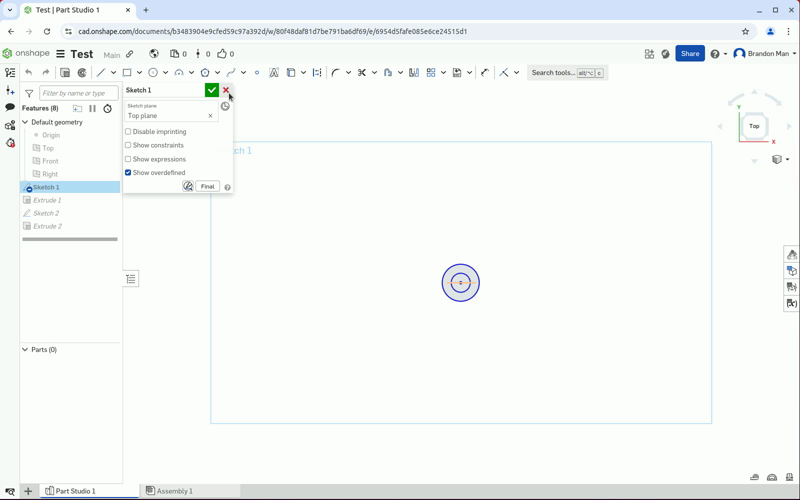
key(shift+s)
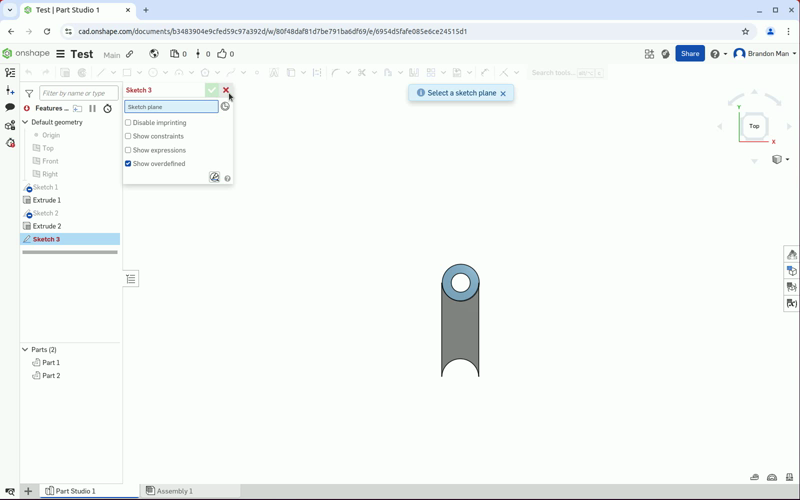
mouse_move(73, 150)
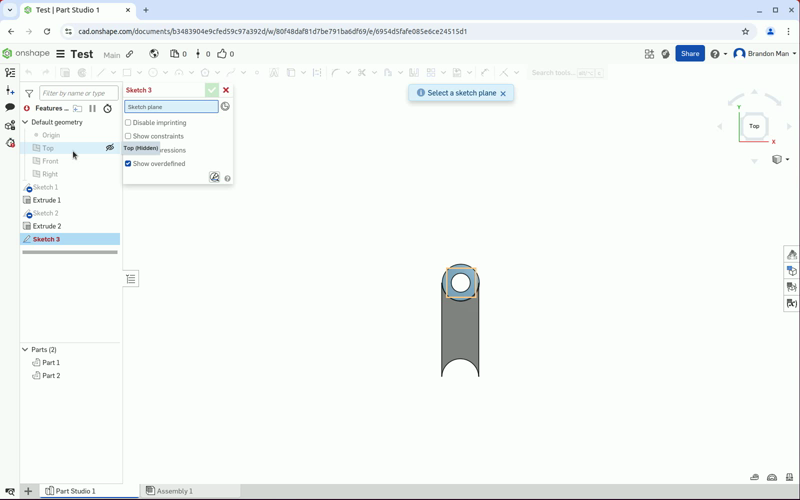
click(73, 150)
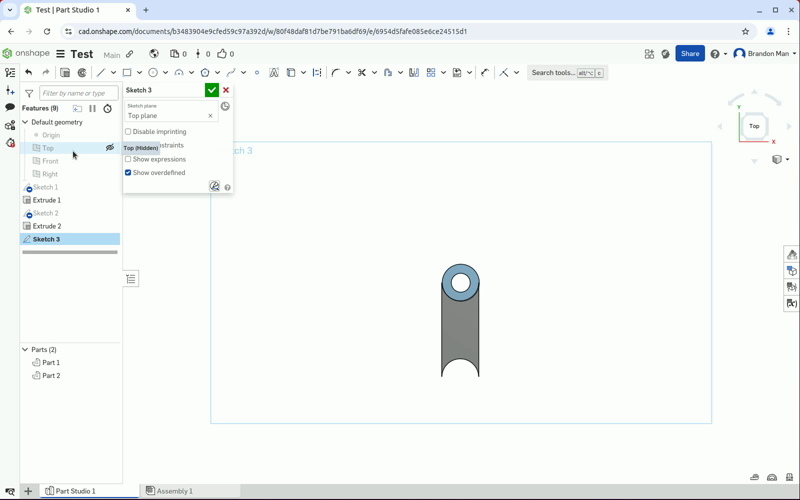
mouse_move(73, 352)
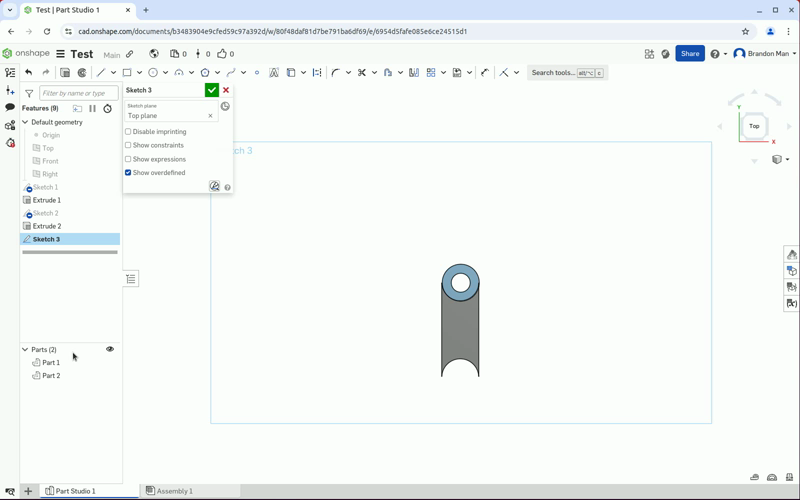
key(y)
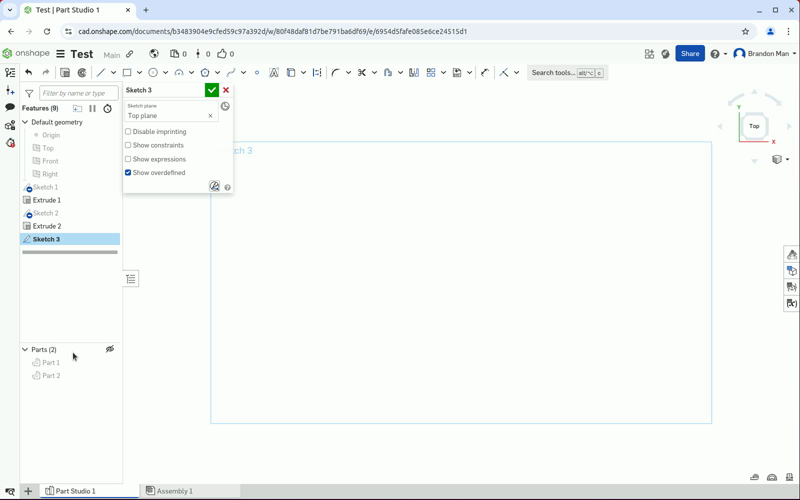
key(c)
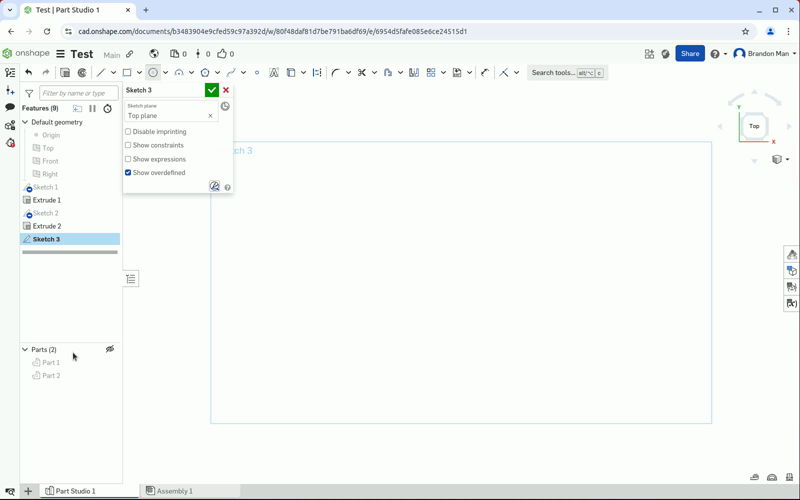
key_down(shift)
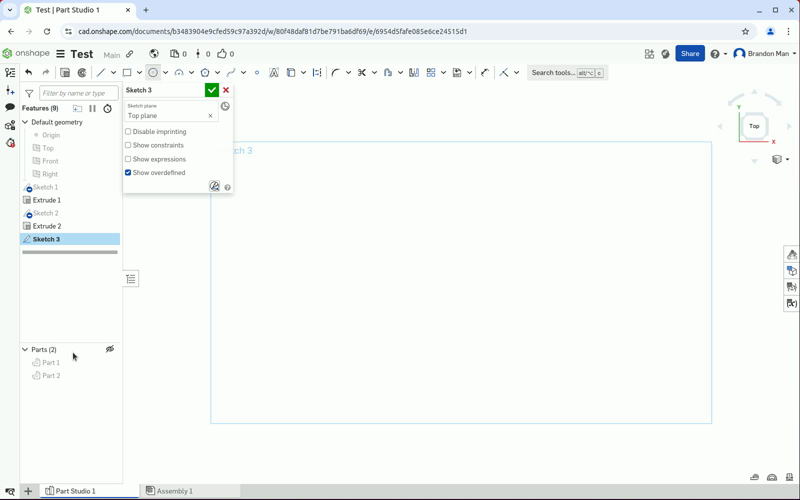
mouse_move(460, 376)
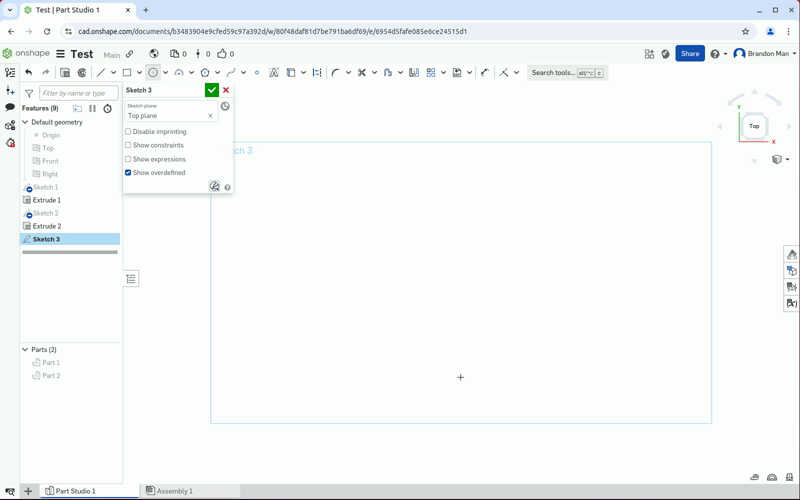
click(460, 376)
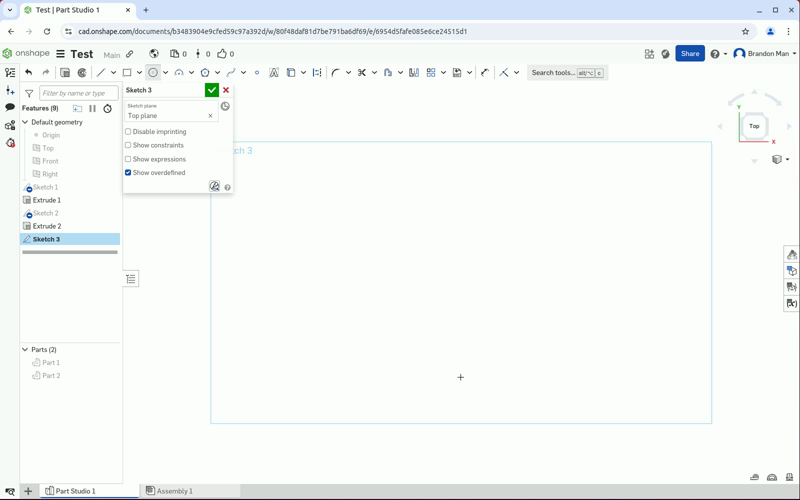
key_up(shift)
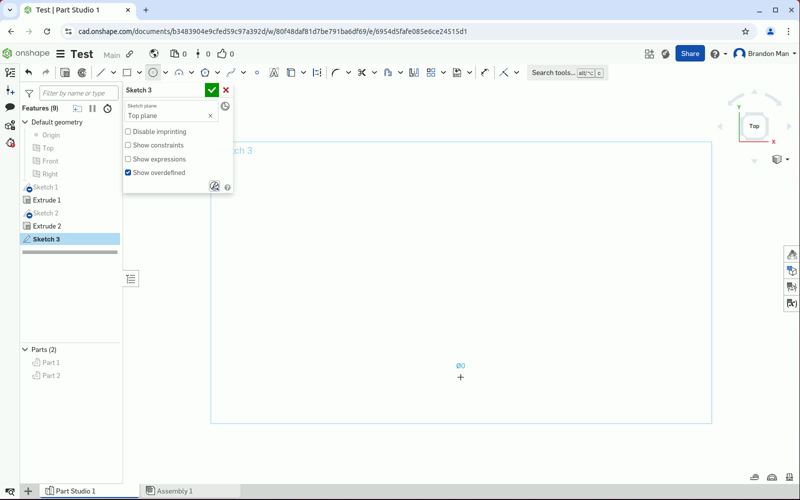
mouse_move(479, 376)
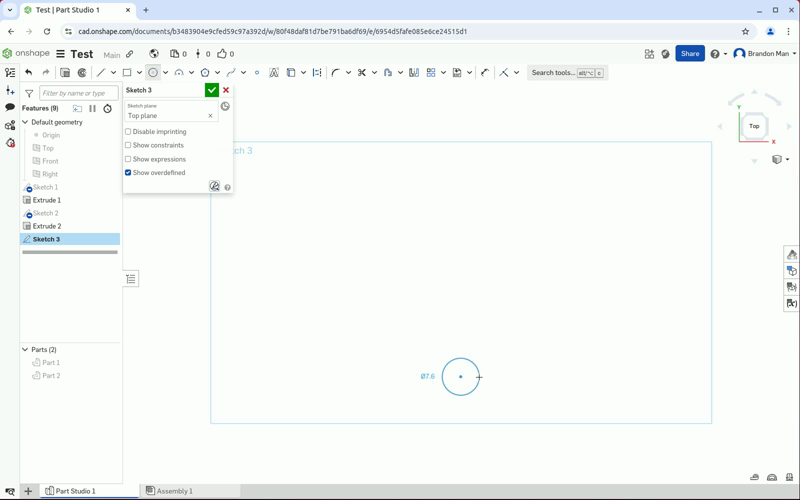
click(479, 376)
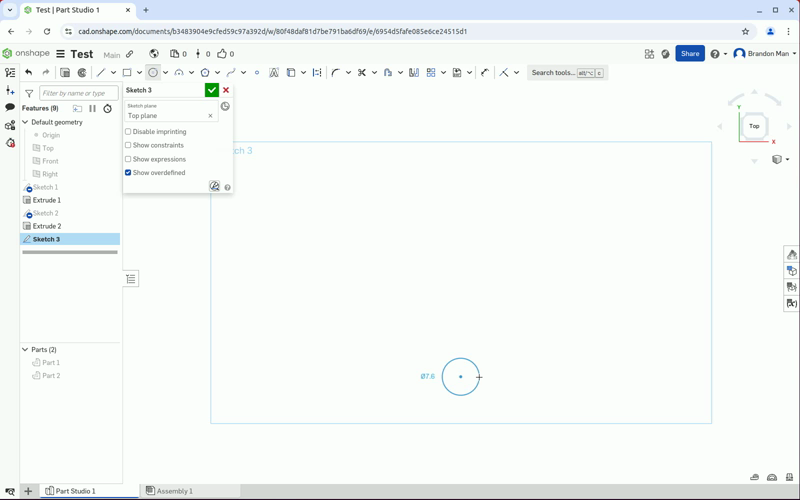
key(esc)
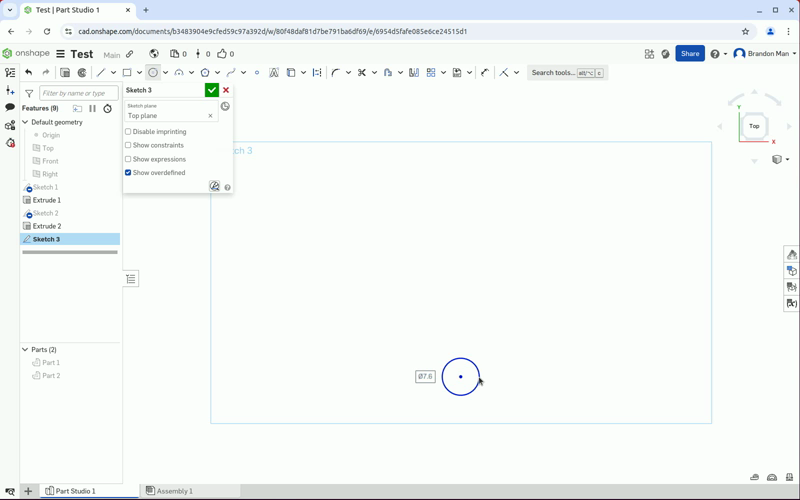
key(c)
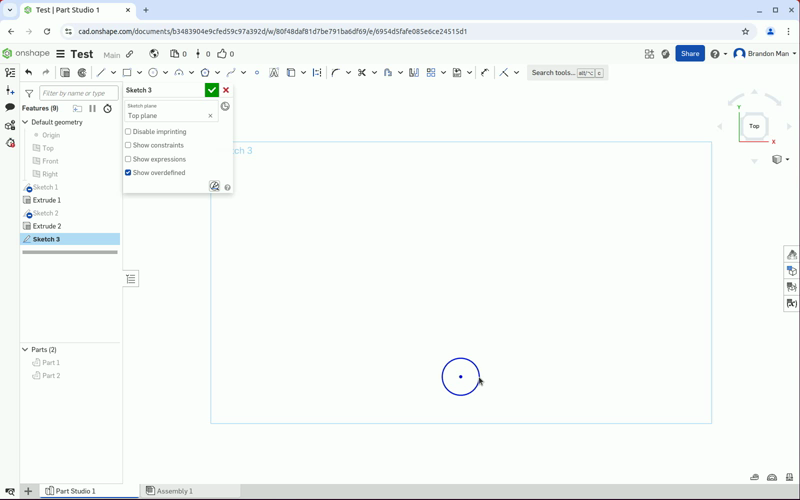
key_down(shift)
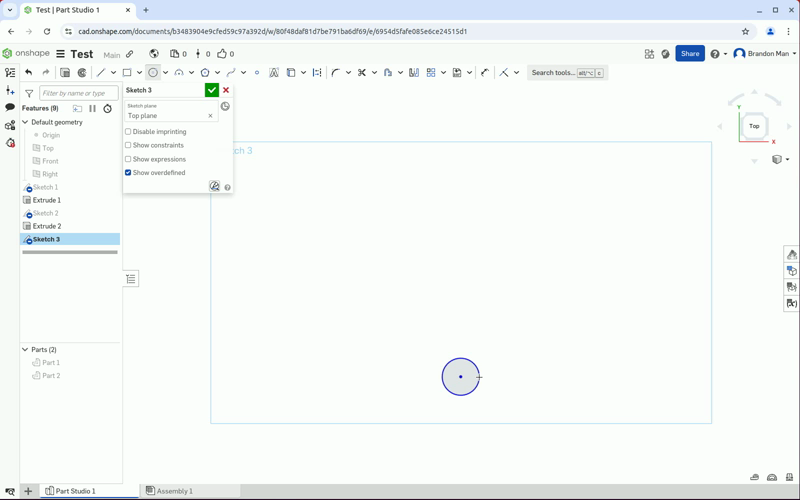
mouse_move(460, 376)
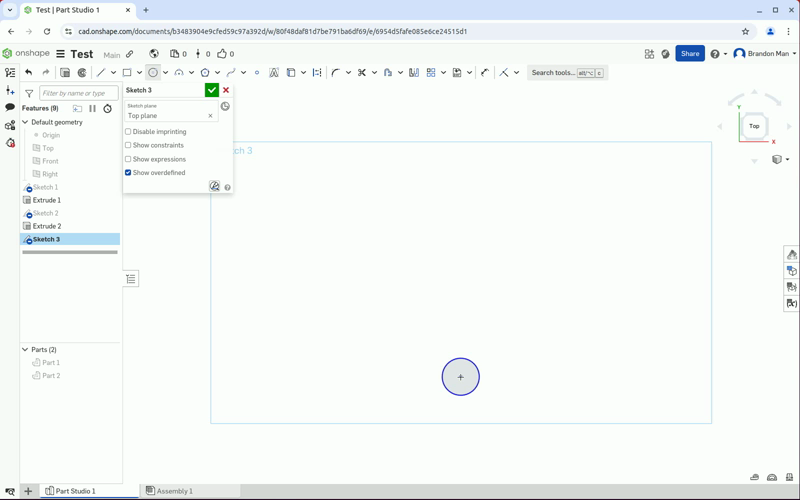
click(460, 376)
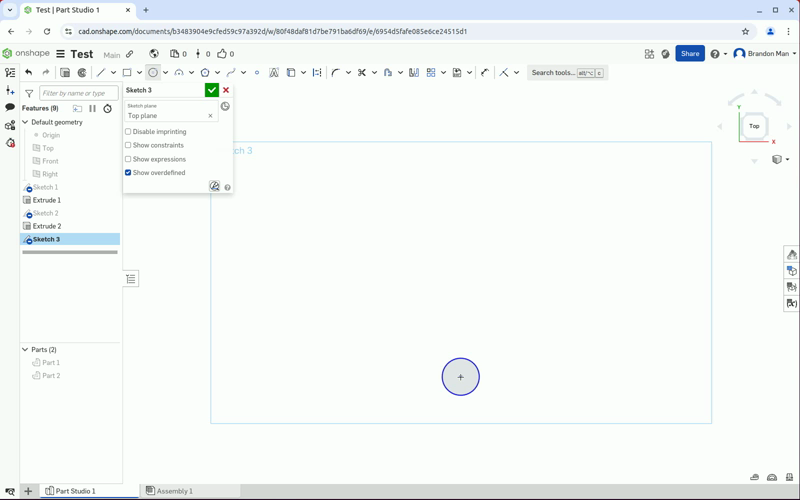
key_up(shift)
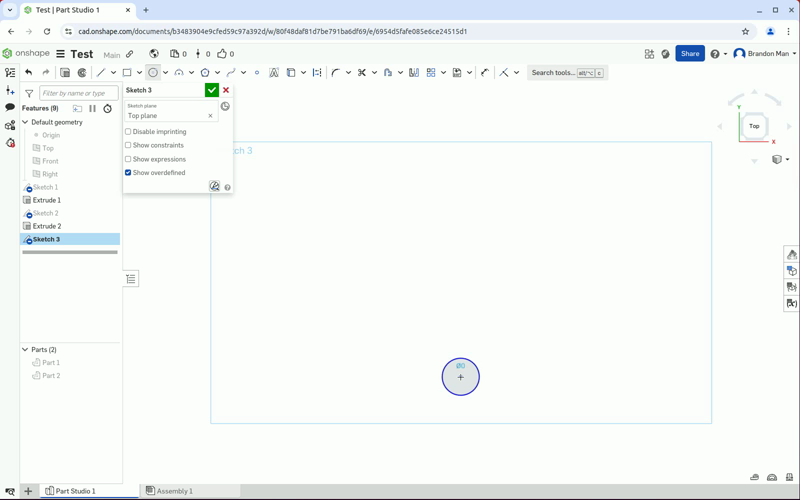
mouse_move(470, 376)
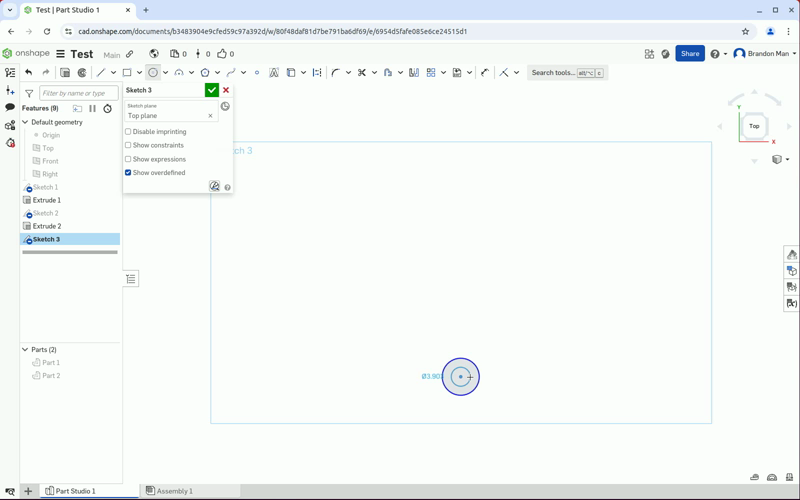
click(470, 376)
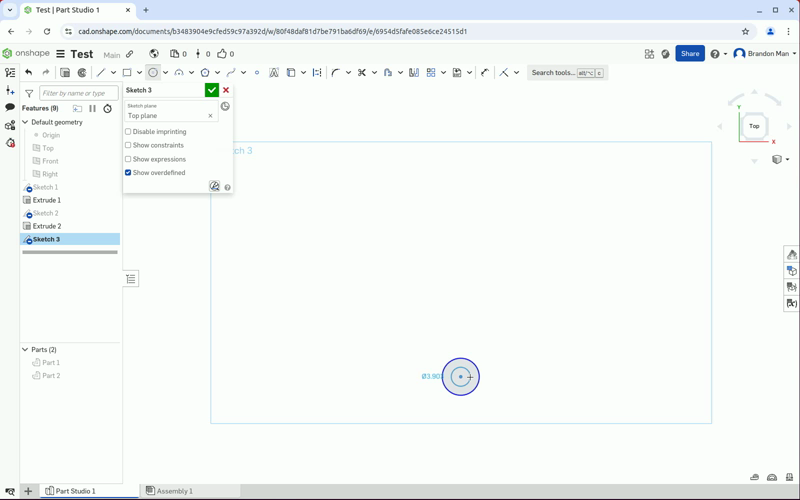
key(esc)
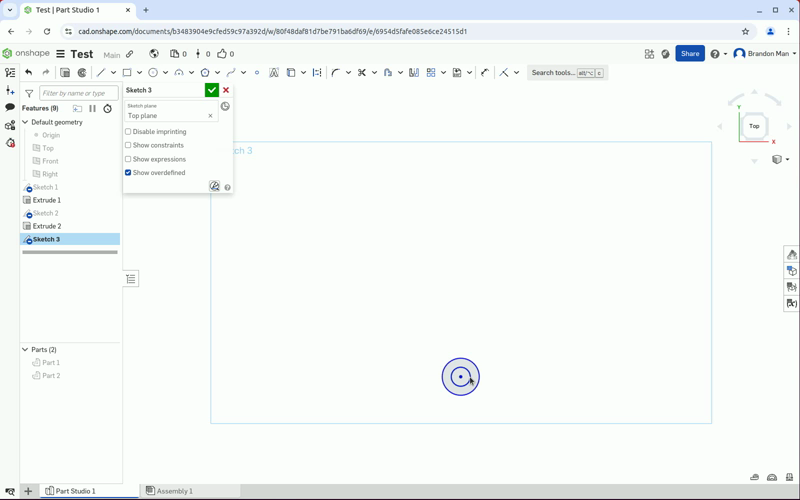
mouse_move(453, 361)
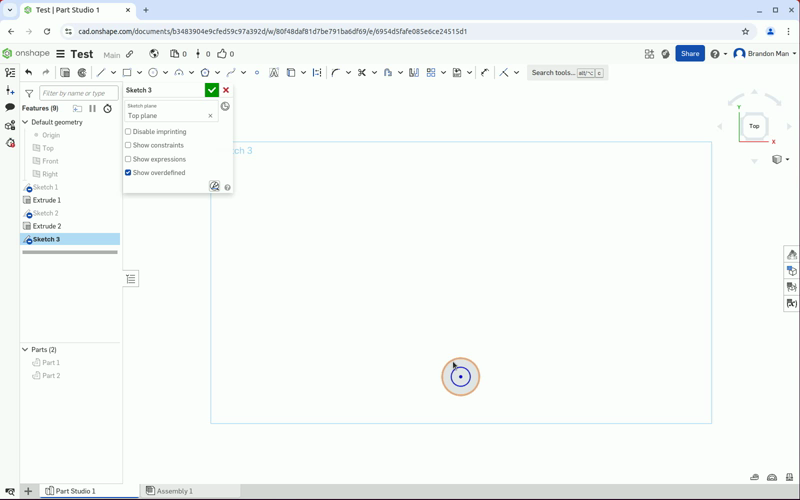
scroll(6)
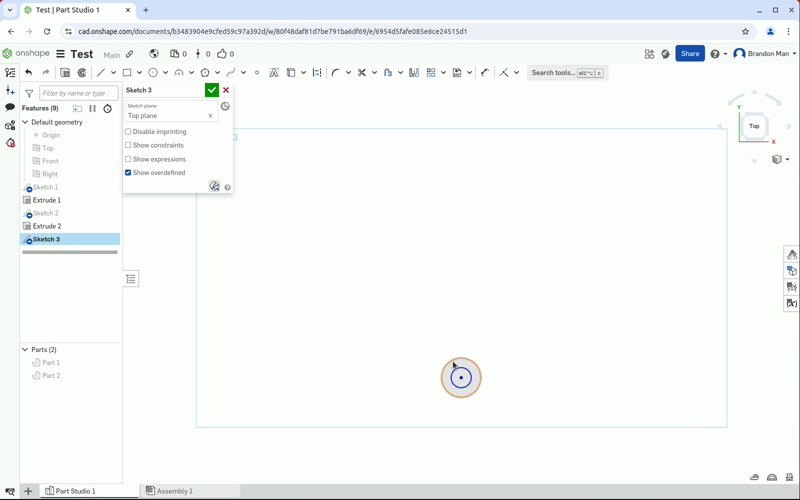
scroll(6)
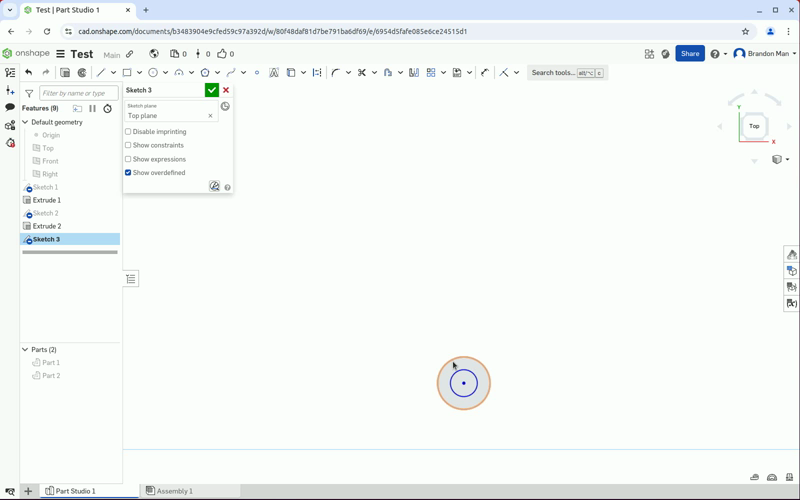
scroll(6)
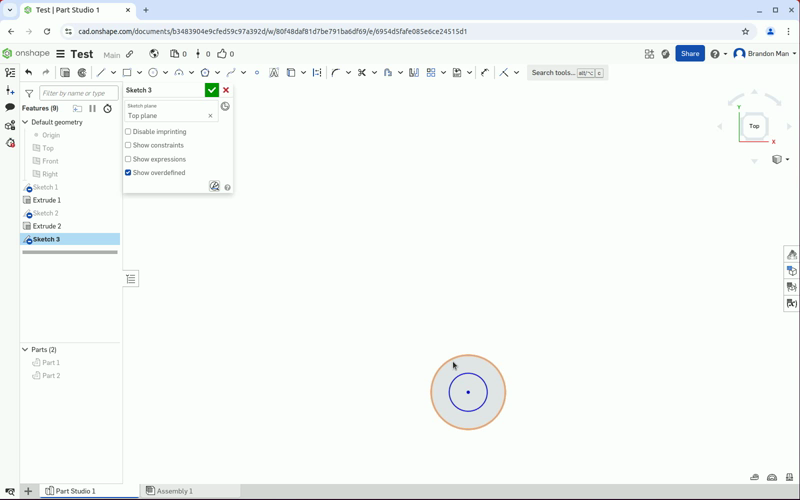
scroll(6)
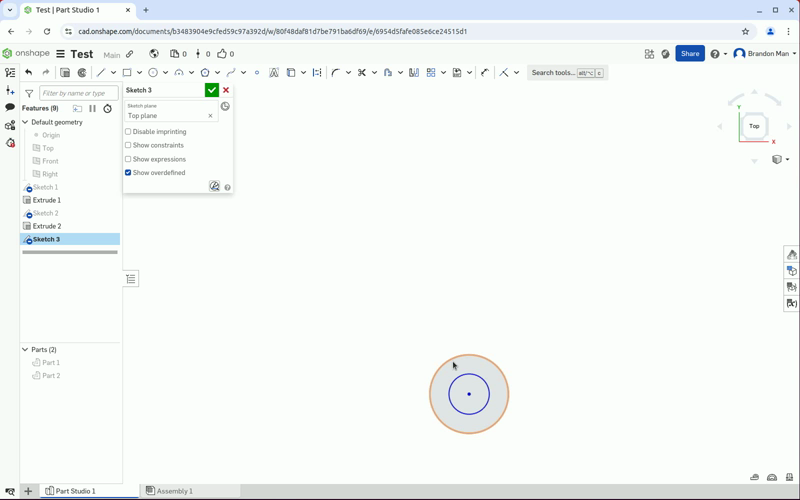
scroll(6)
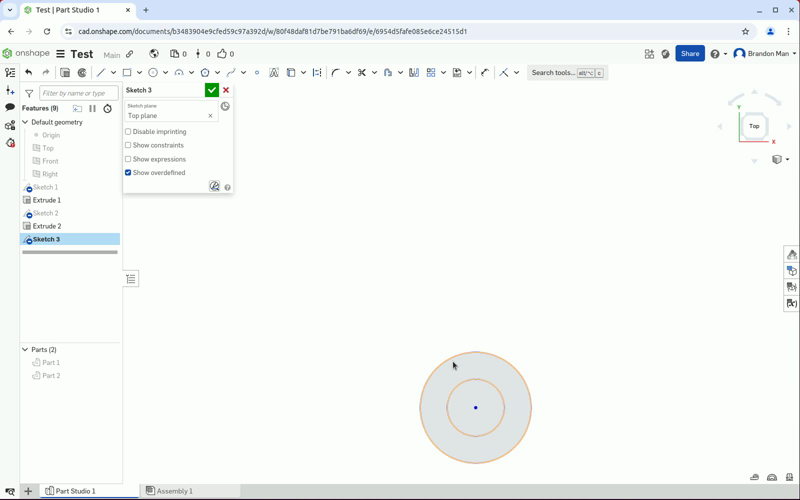
scroll(6)
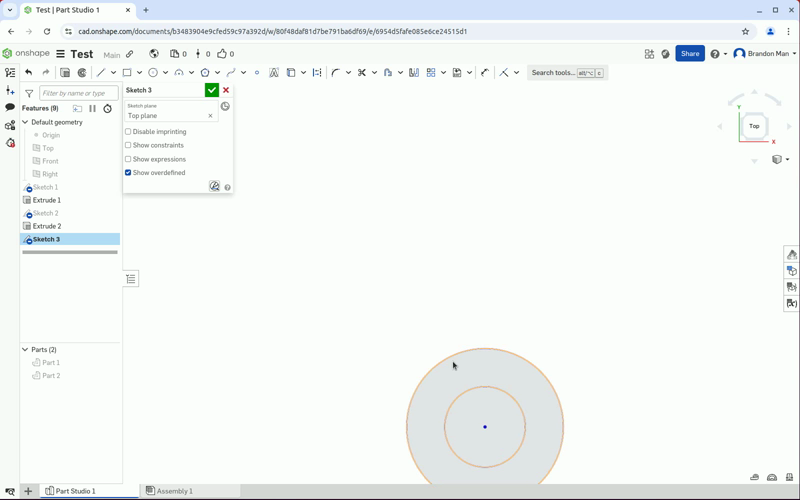
scroll(6)
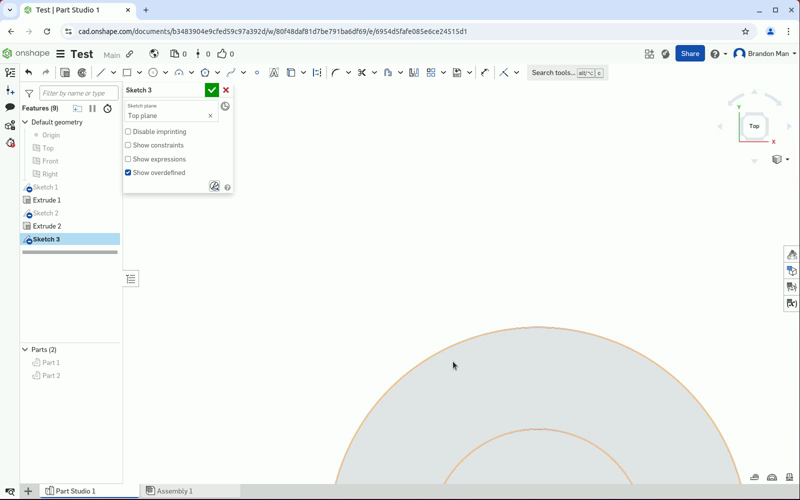
click(453, 361)
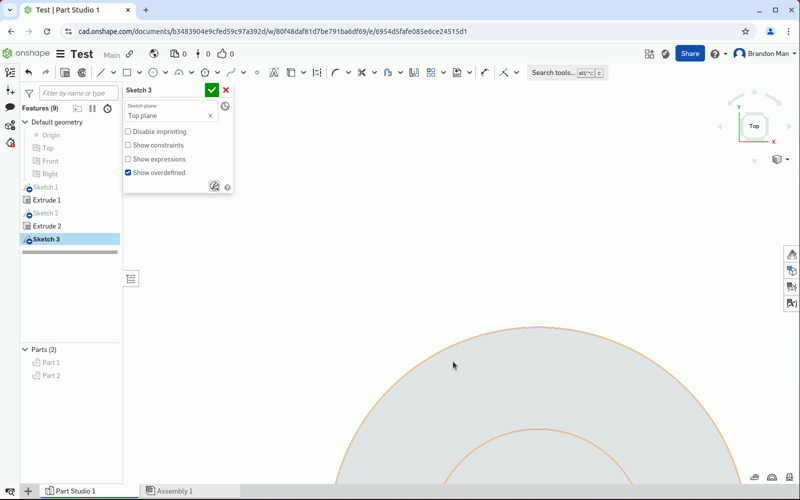
scroll(-6)
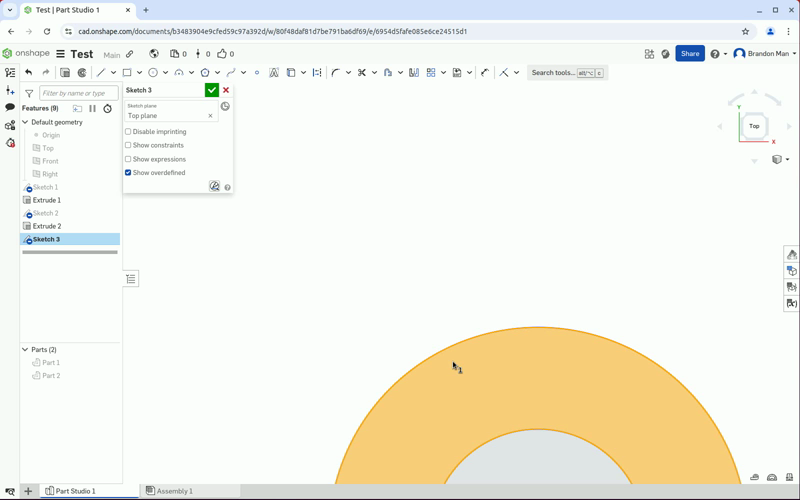
scroll(-6)
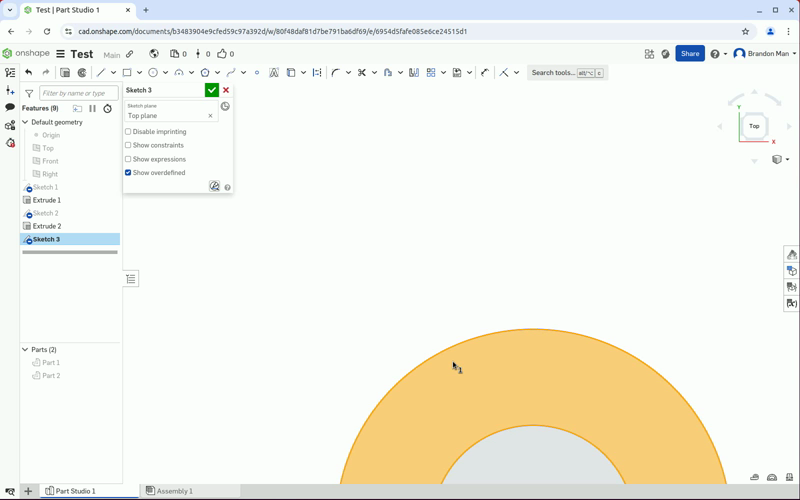
scroll(-6)
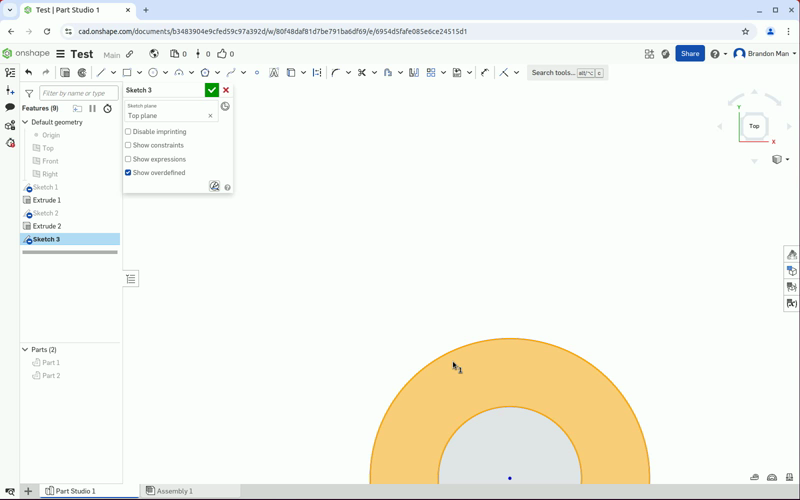
scroll(-6)
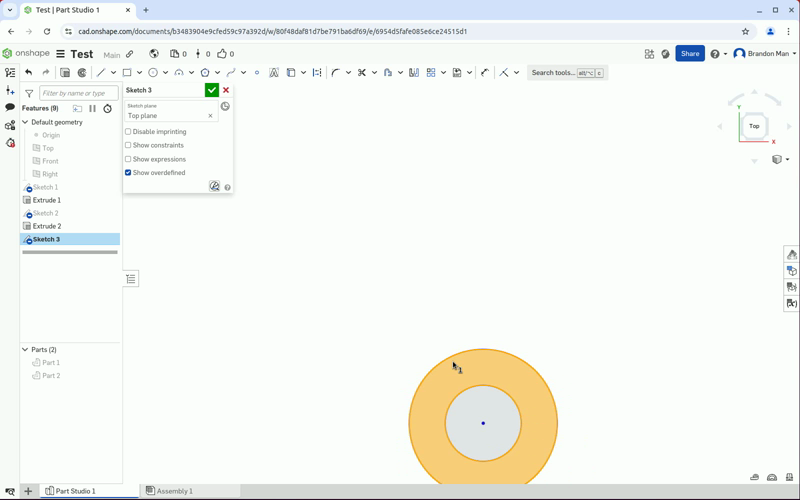
scroll(-6)
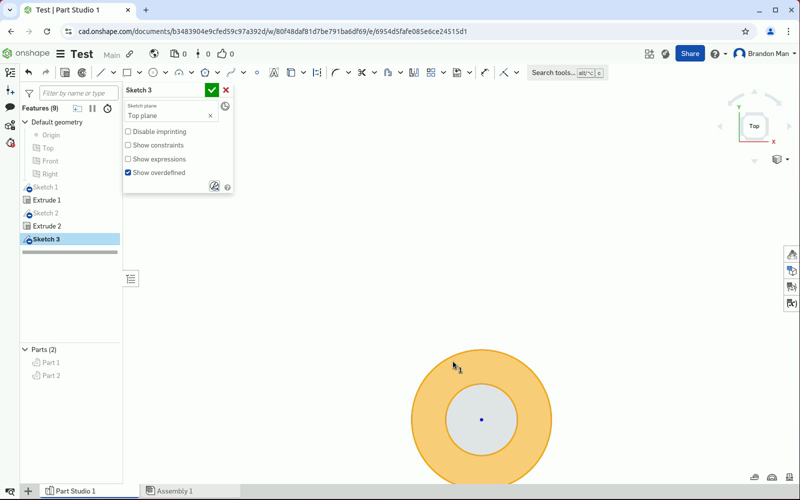
scroll(-6)
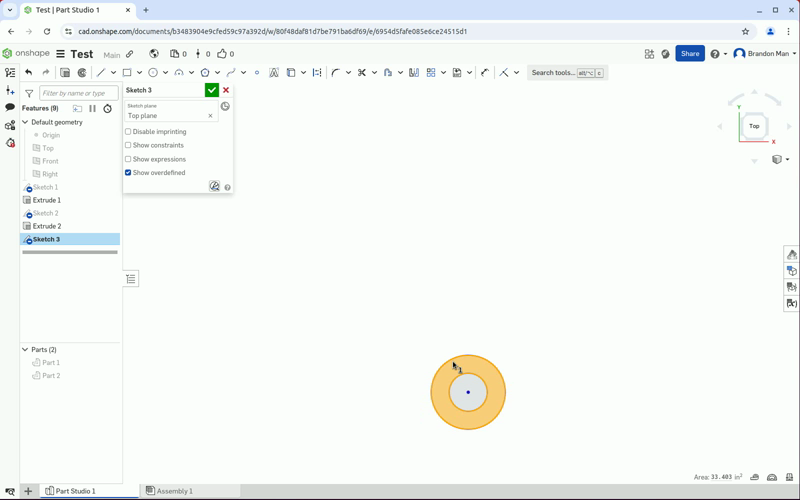
scroll(-6)
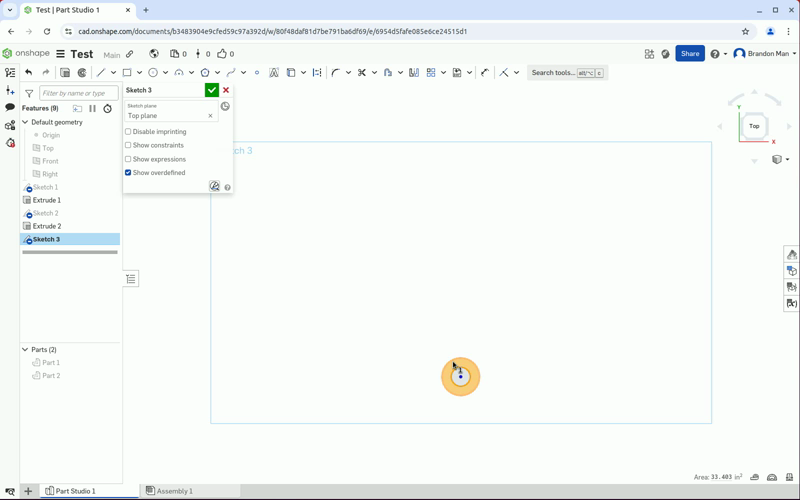
mouse_move(73, 352)
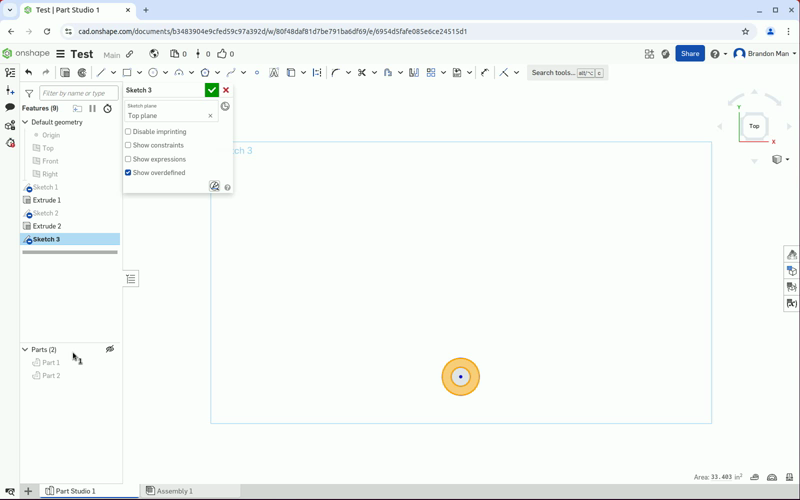
key(shift+y)
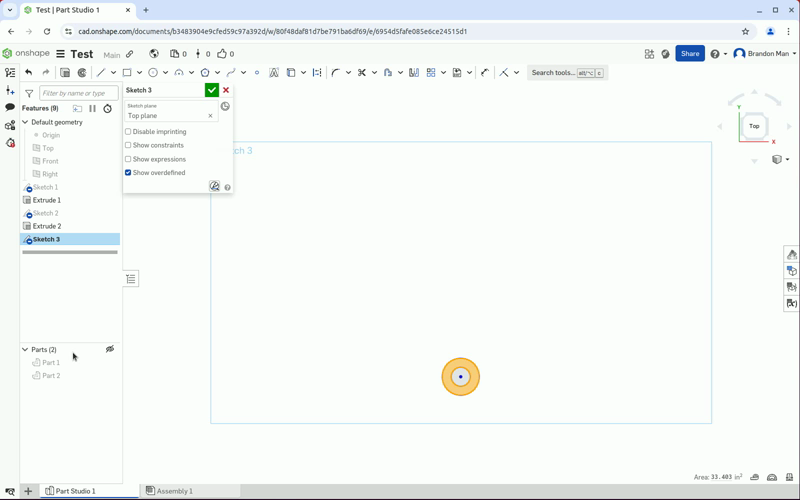
key(shift+e)
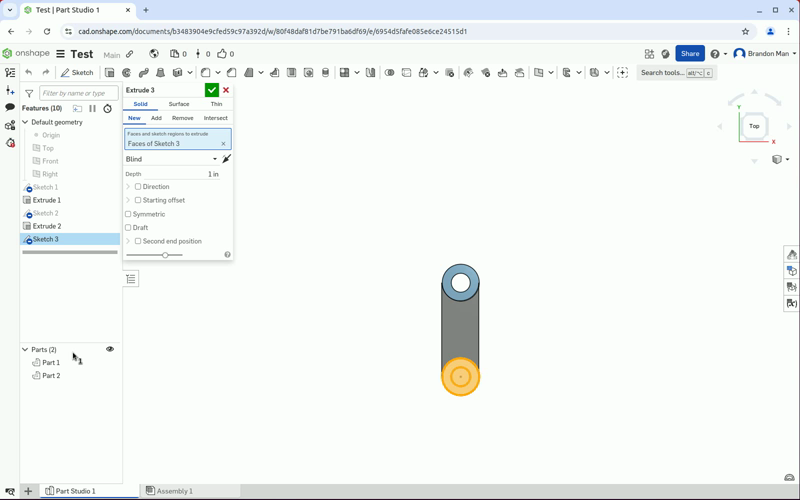
mouse_move(143, 106)
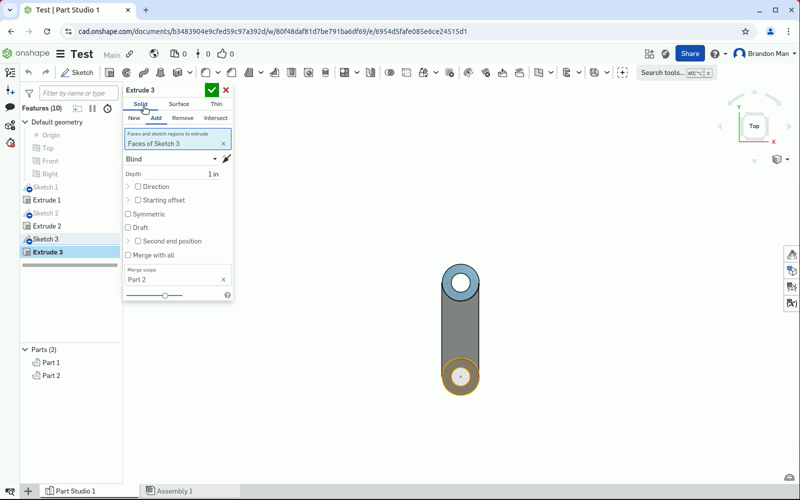
click(143, 106)
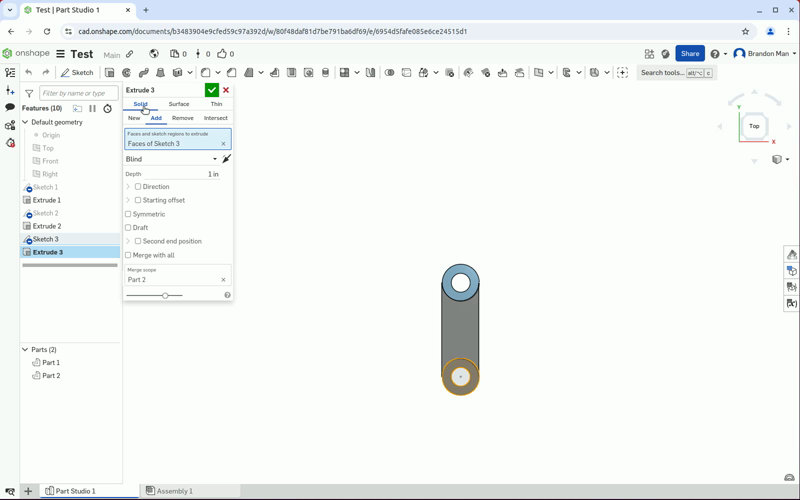
mouse_move(137, 120)
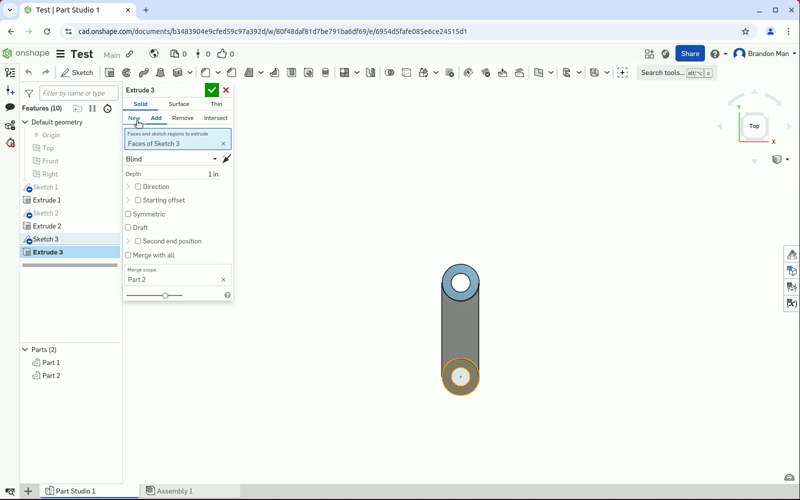
click(137, 120)
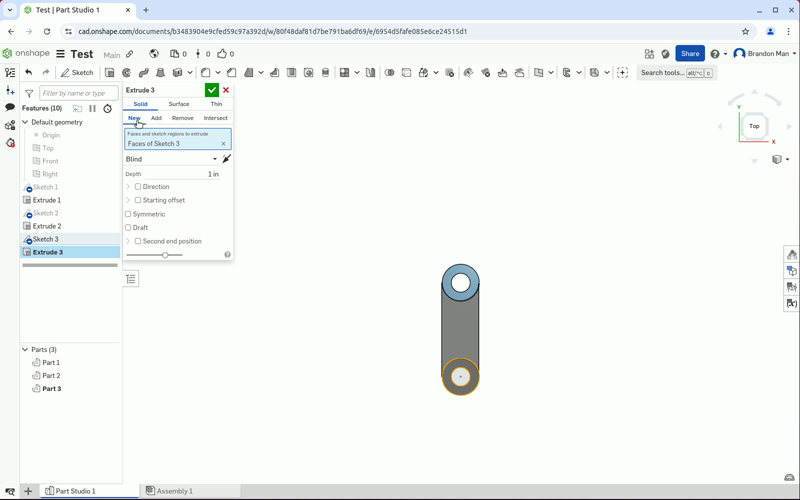
key(tab, 4)
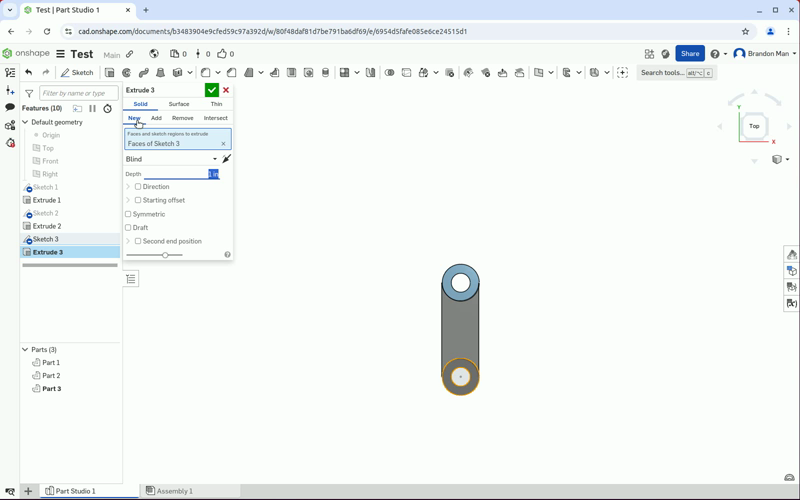
text(1.444)
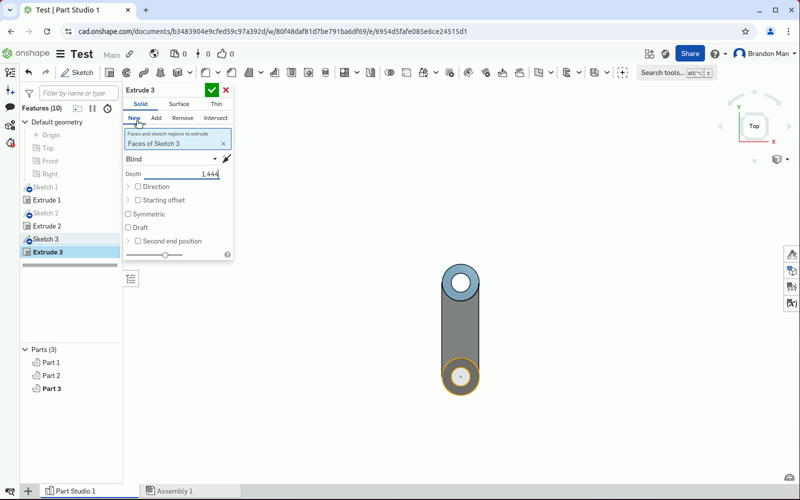
key(enter)
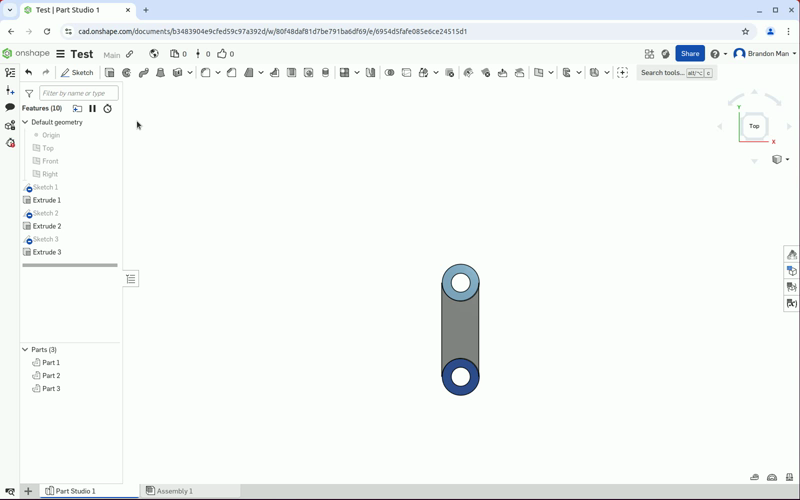
key(shift+h)
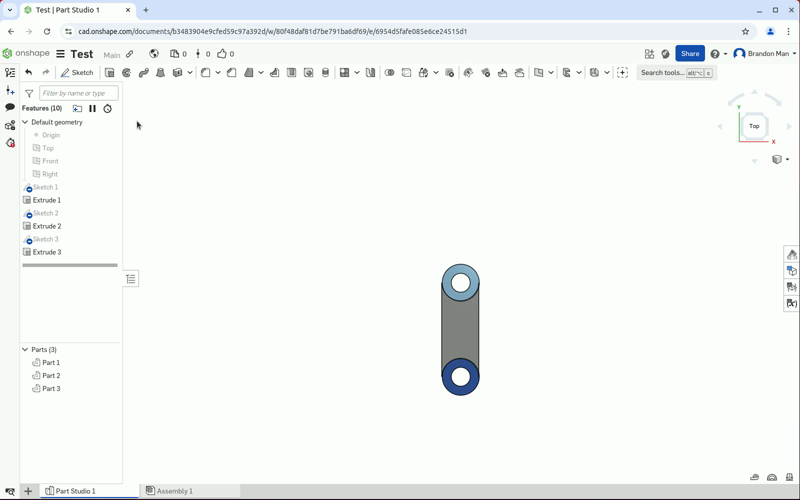
key(shift+h)
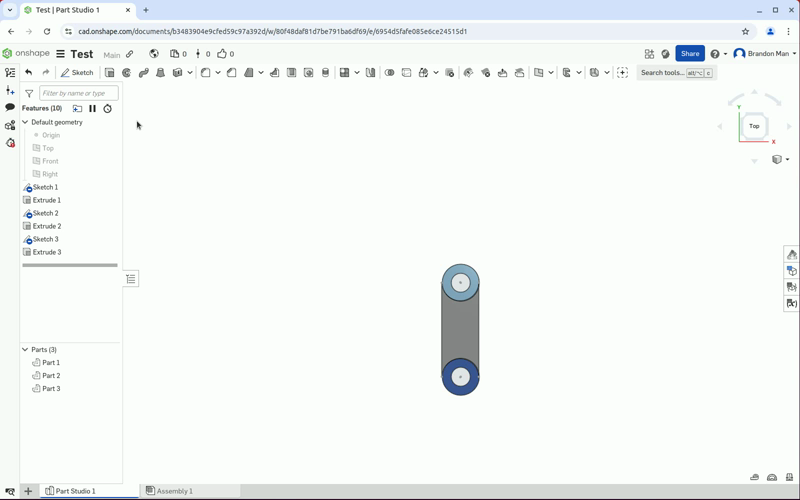
key(shift+7)
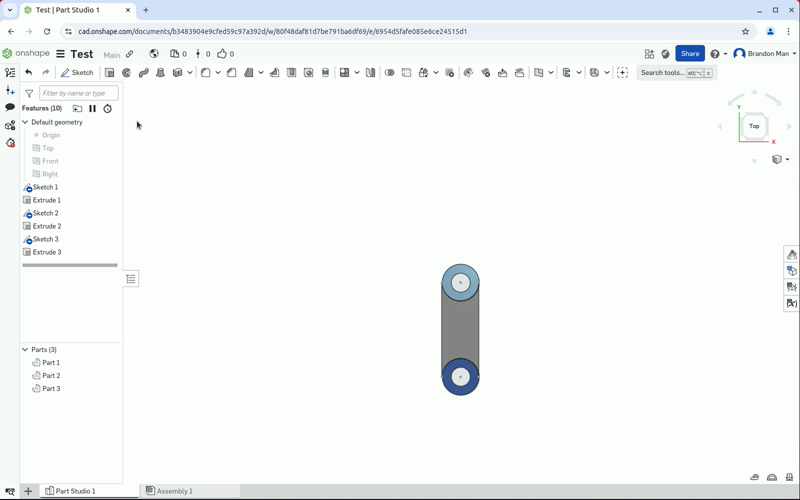
key(up, 3)
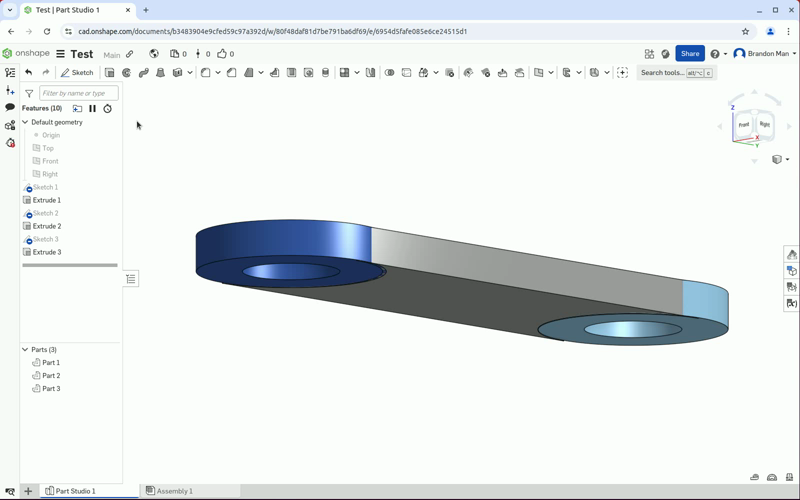
key(left, 3)
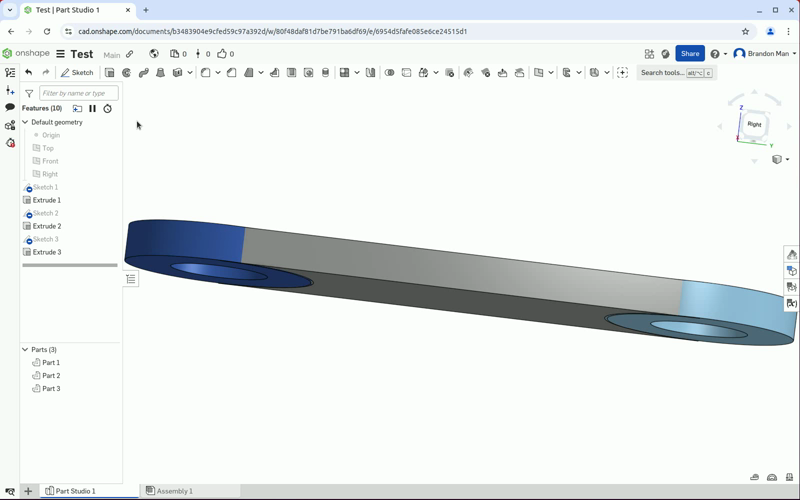
key(right, 3)
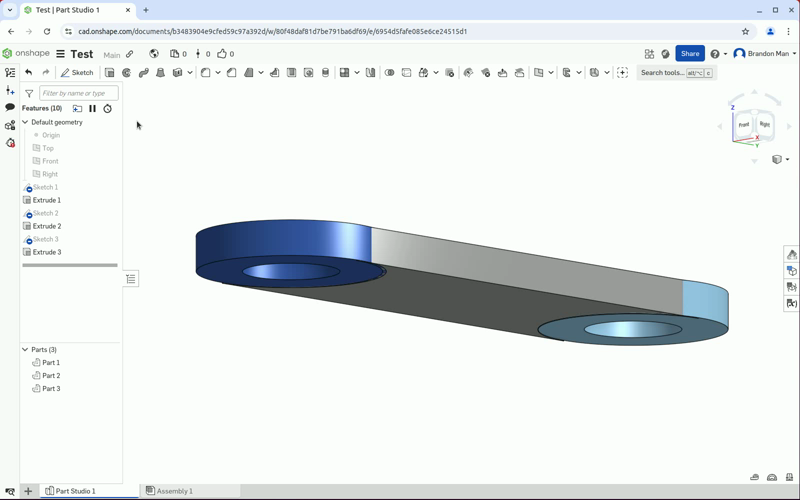
key(down, 3)
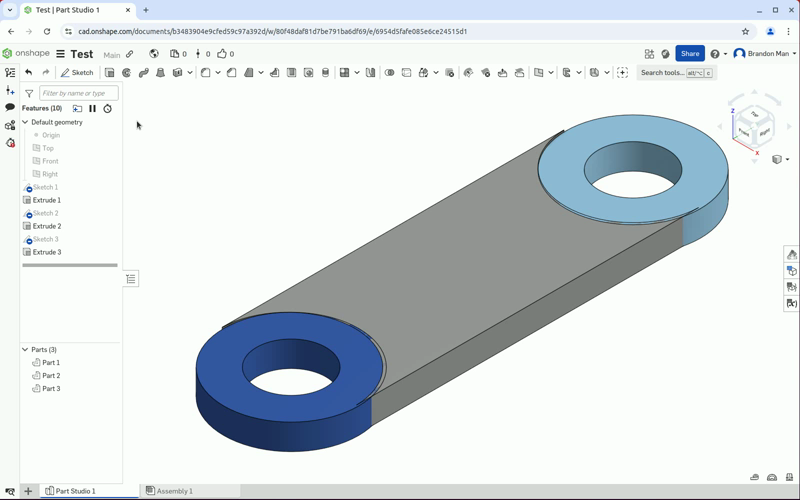
mouse_move(73, 189)
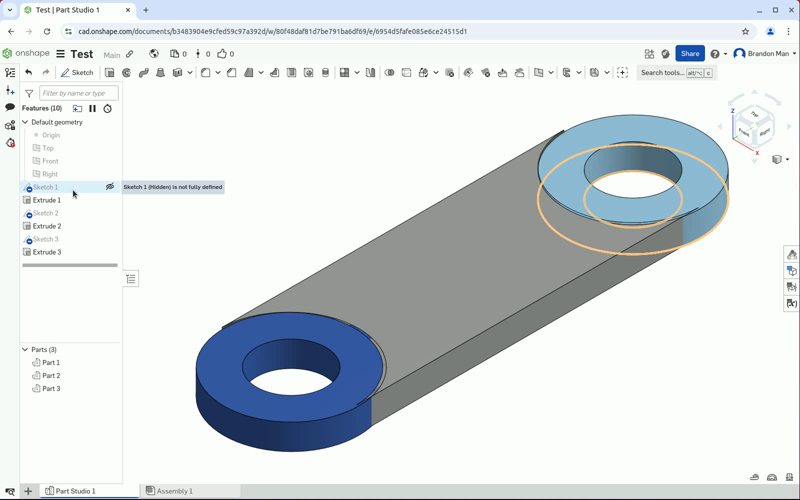
click(73, 189)